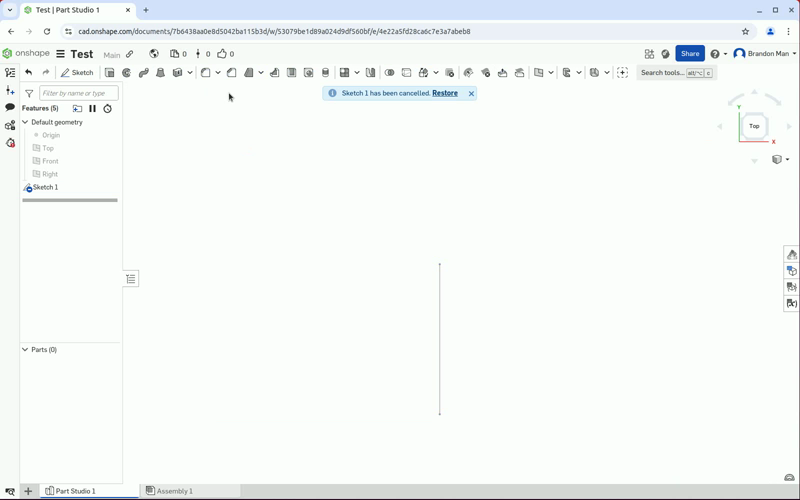
key(shift+h)
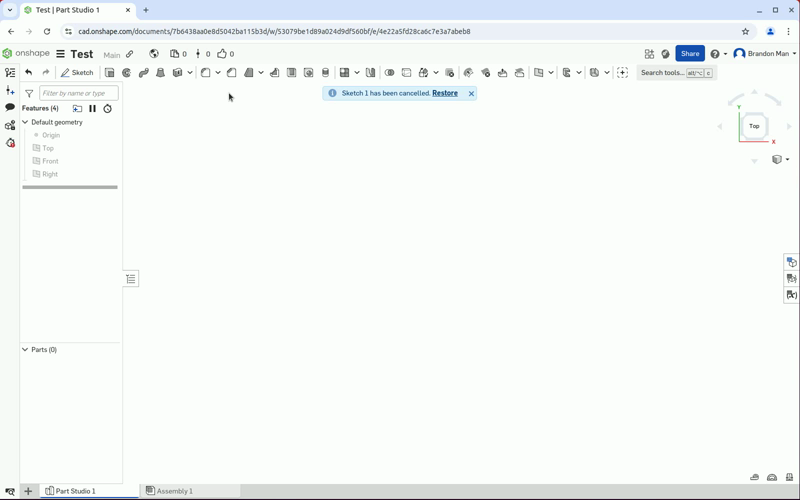
mouse_move(73, 352)
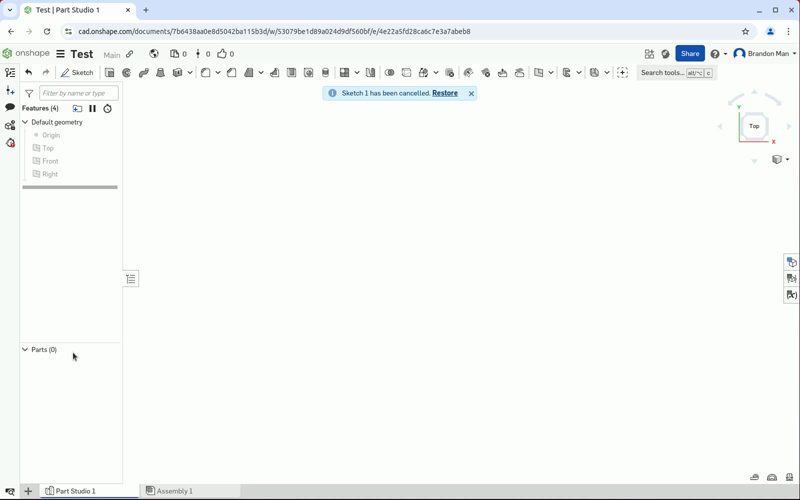
key(y)
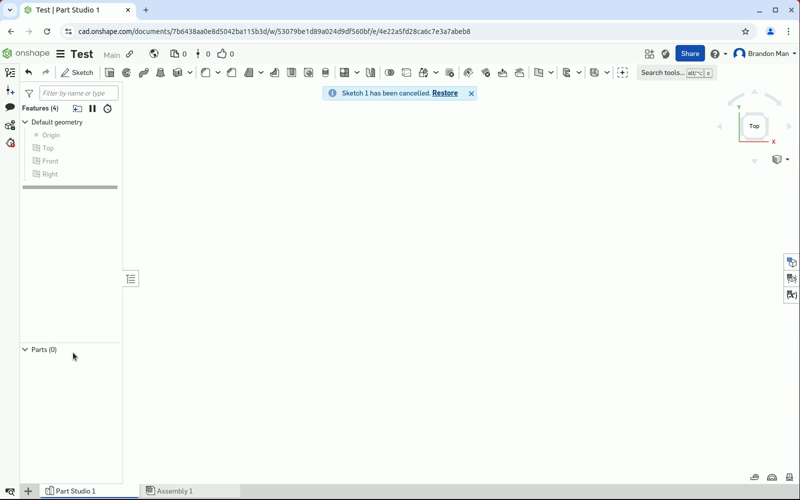
key(shift+p)
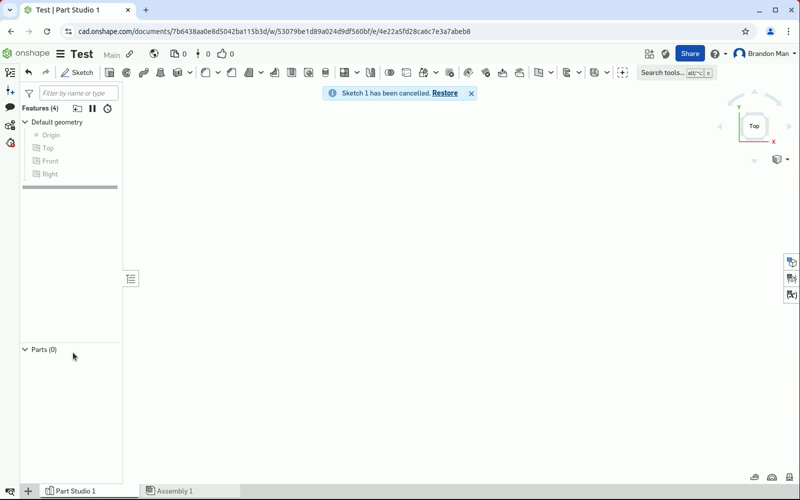
key(space)
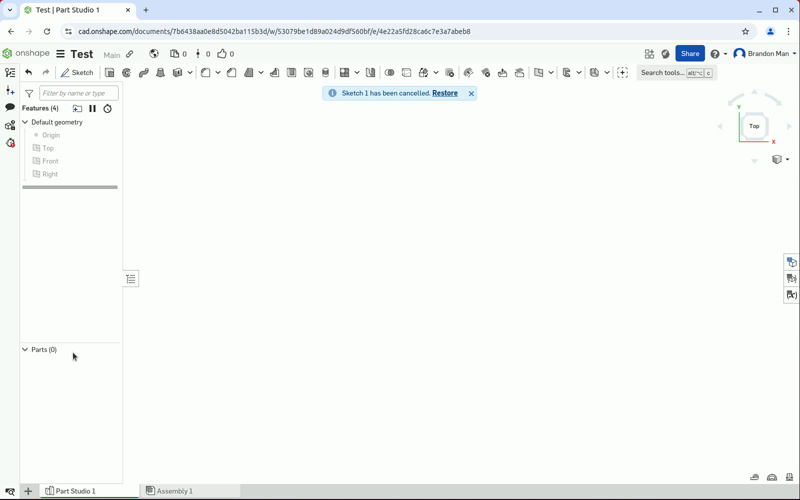
key_down(shift)
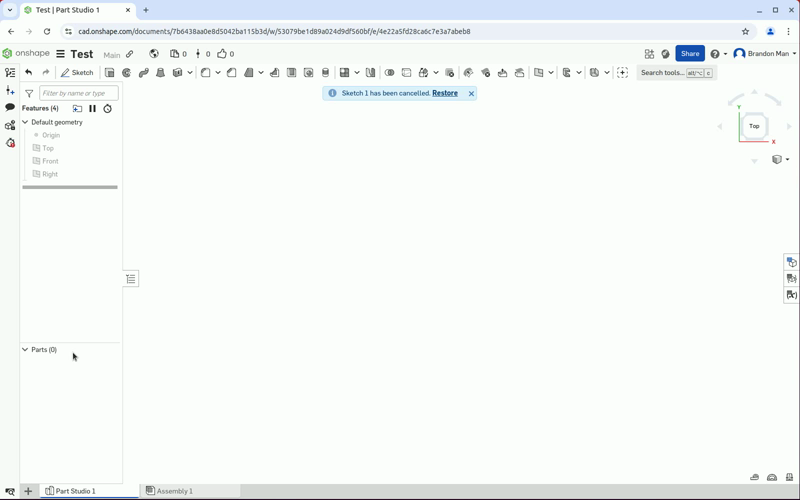
key(up)
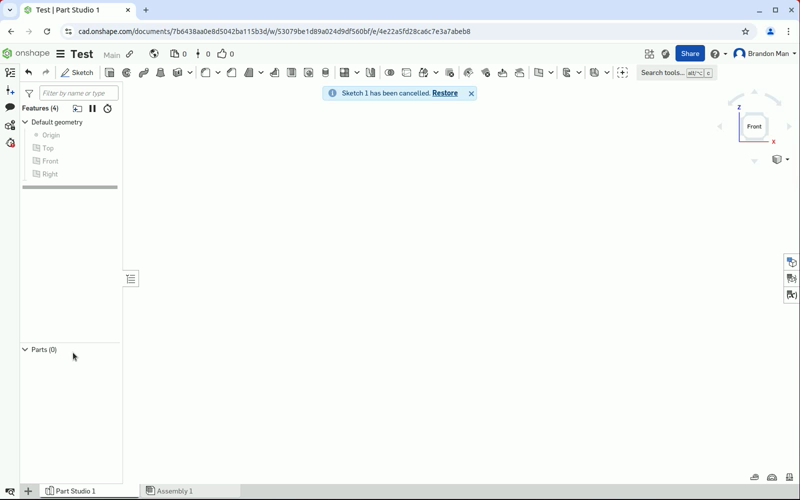
key_up(shift)
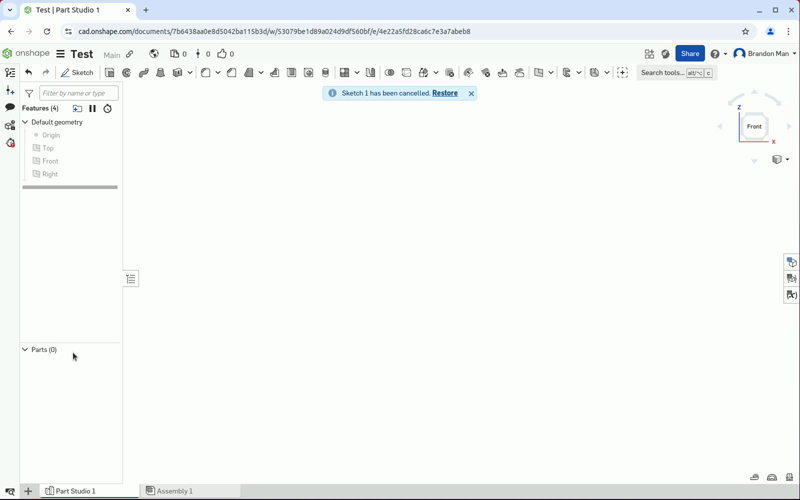
mouse_move(73, 352)
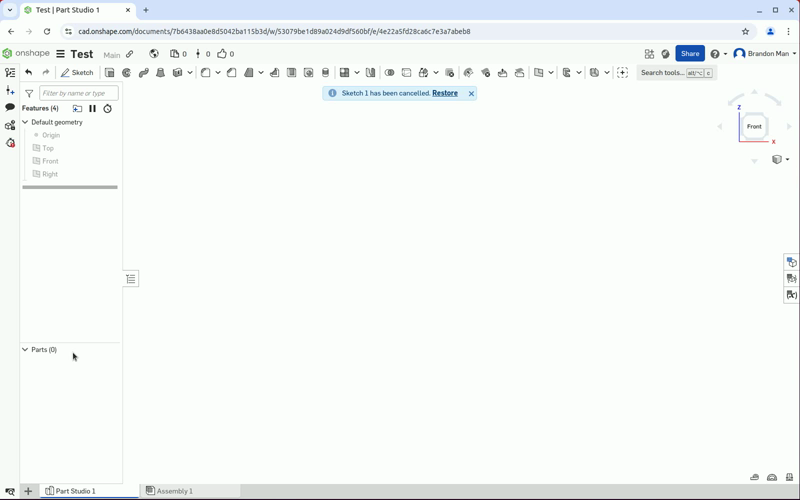
key(shift+y)
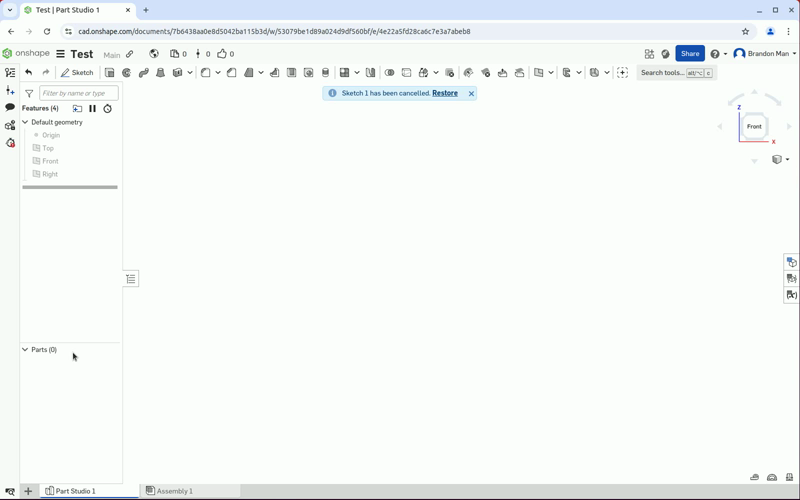
key(shift+s)
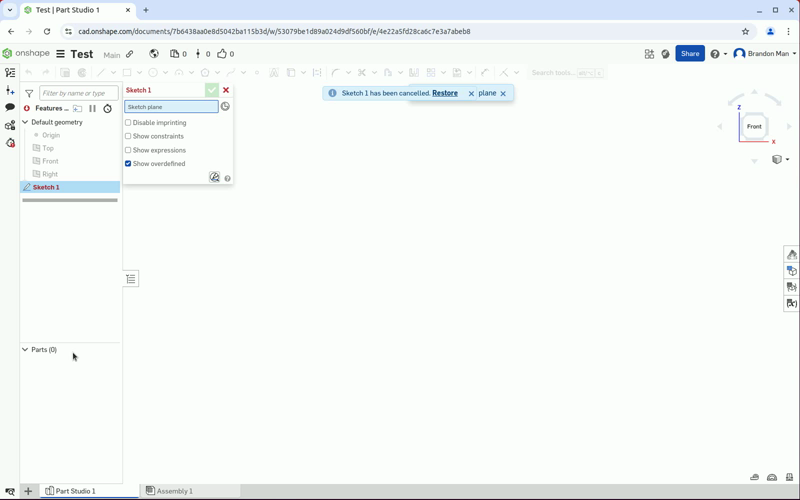
mouse_move(73, 163)
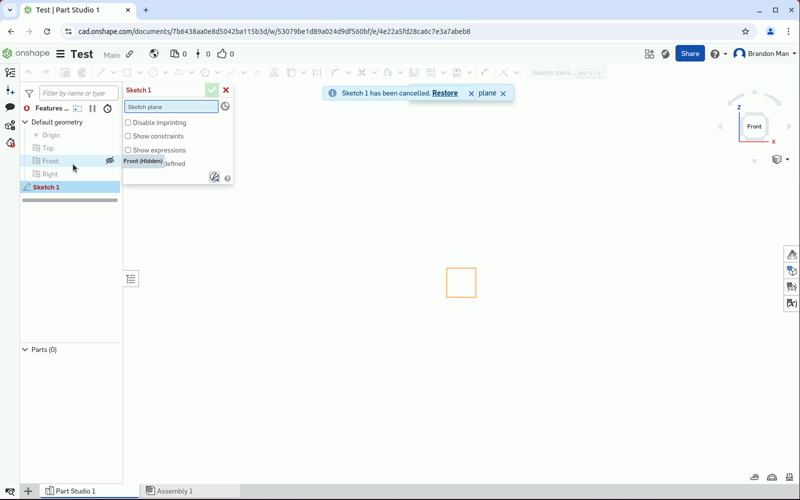
click(73, 163)
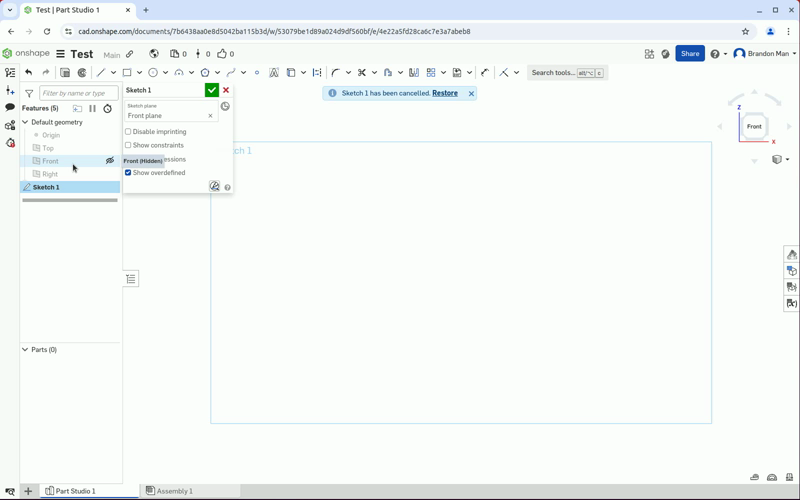
mouse_move(73, 352)
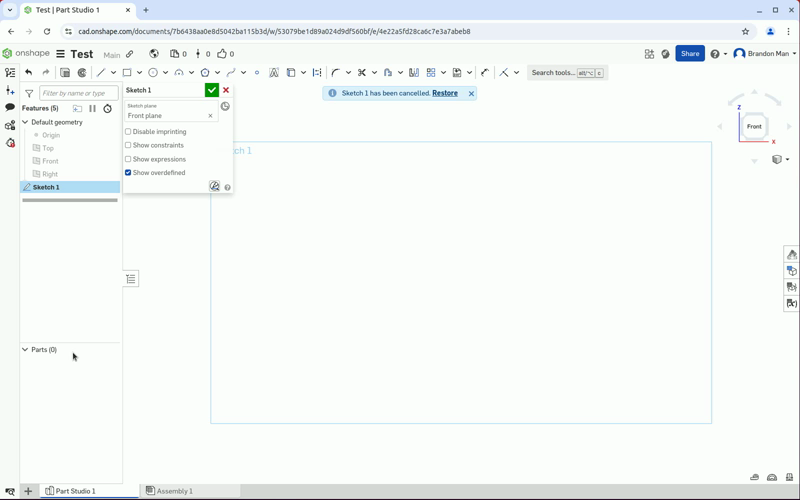
key(y)
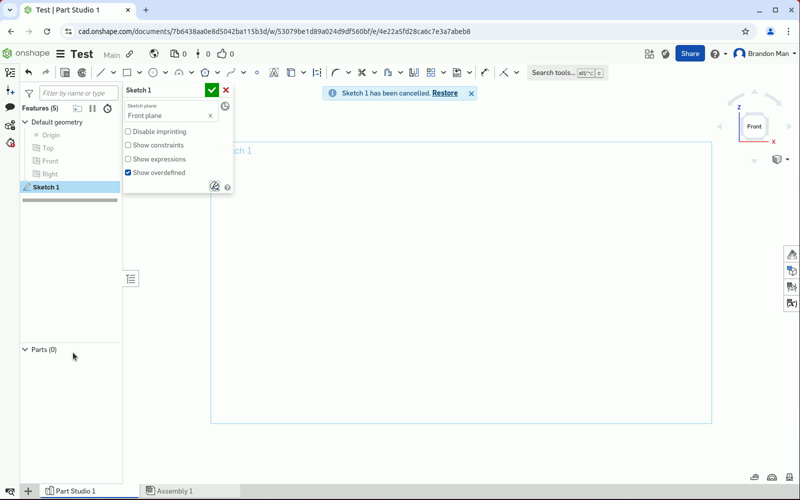
key(c)
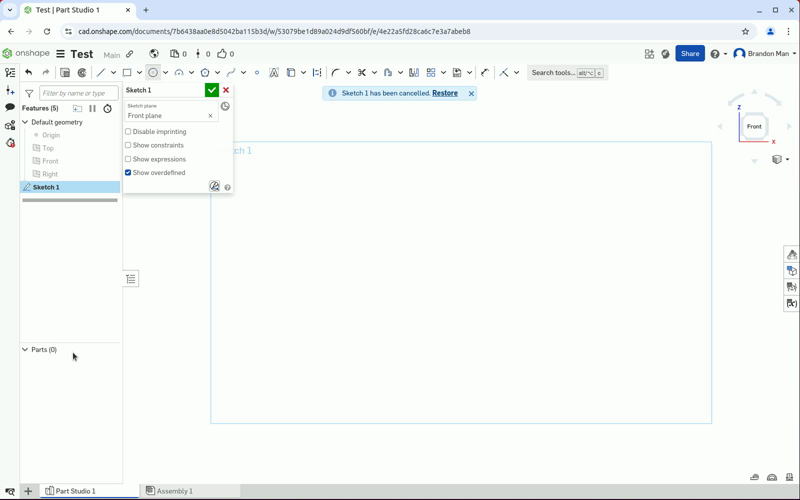
key_down(shift)
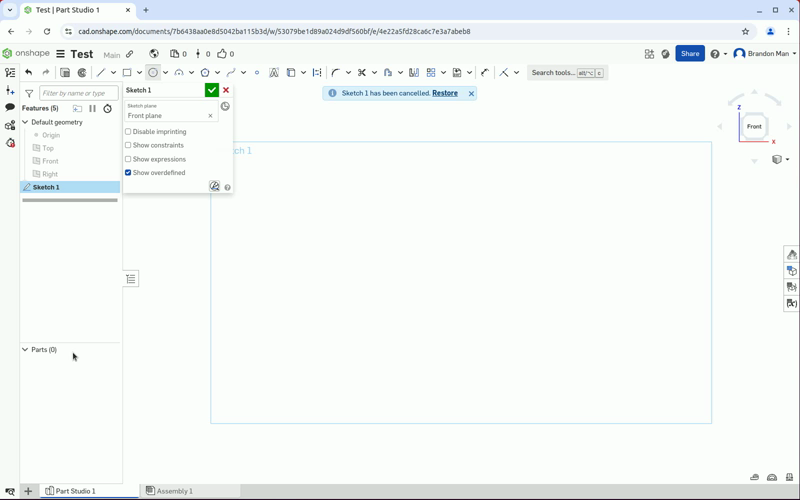
mouse_move(461, 282)
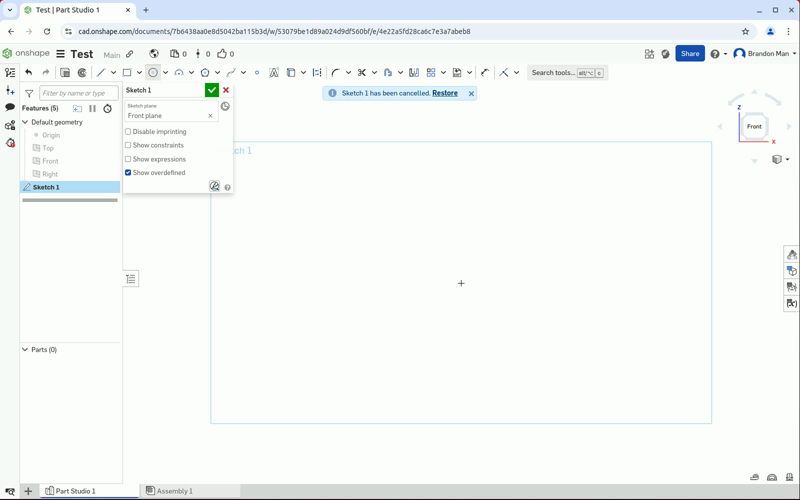
click(461, 282)
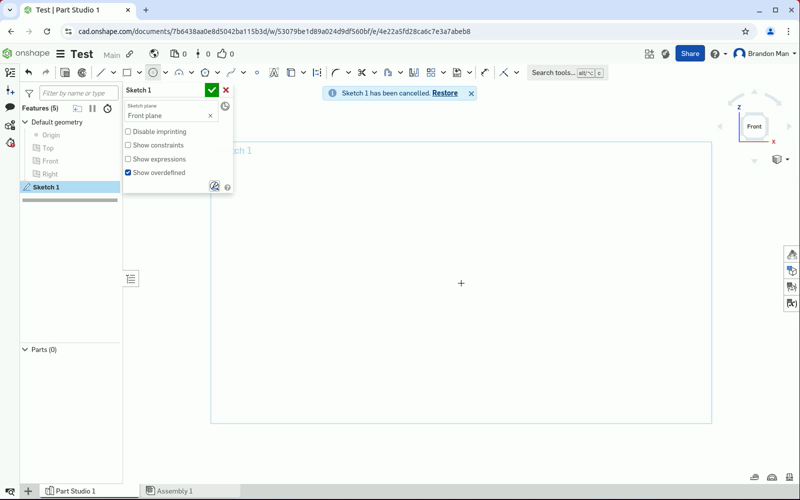
key_up(shift)
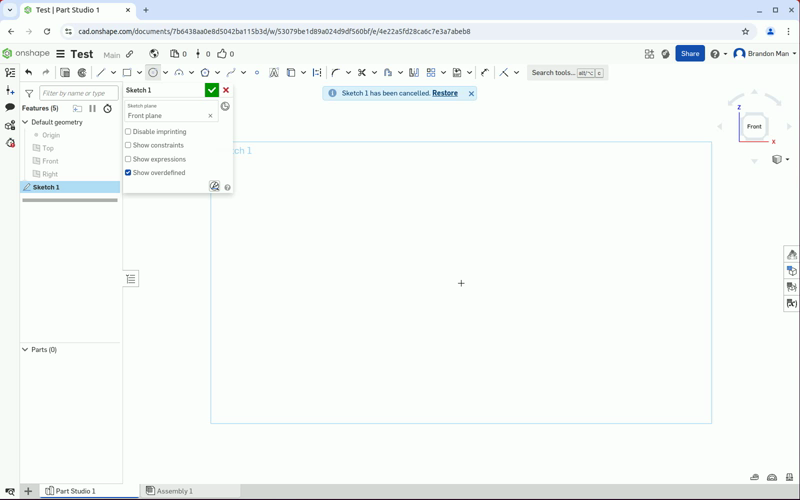
mouse_move(574, 282)
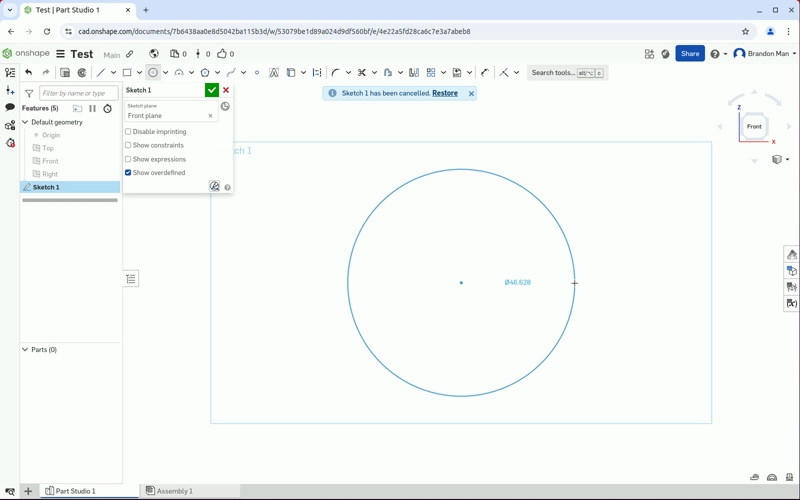
click(574, 282)
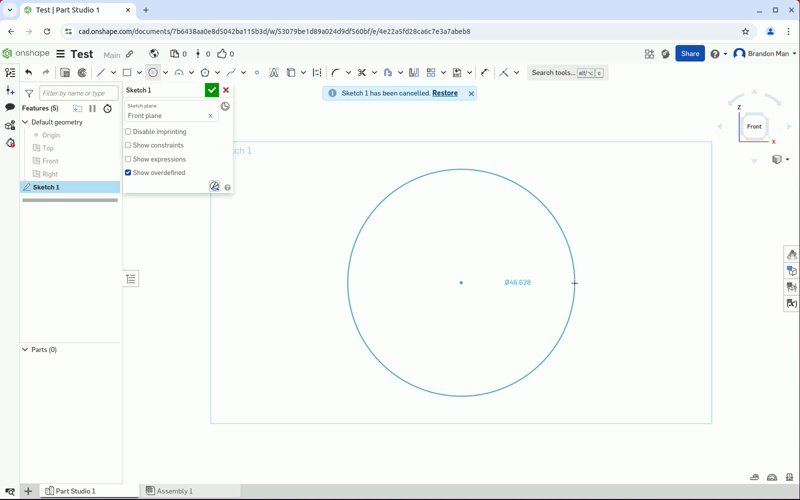
key(esc)
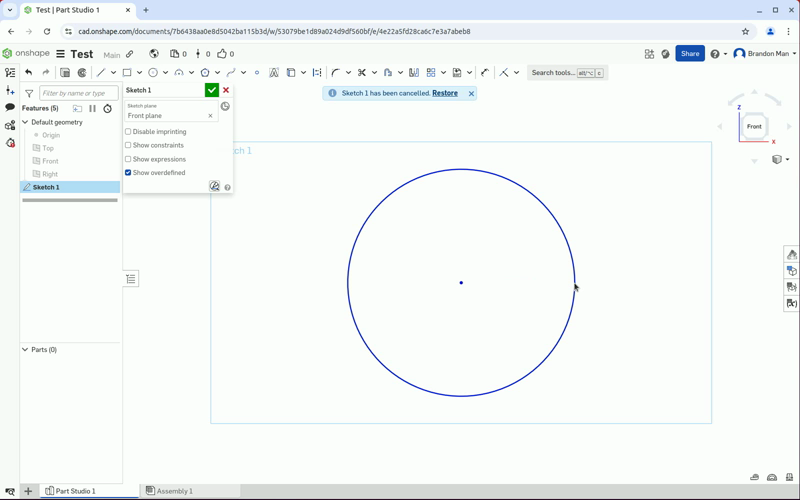
mouse_move(447, 364)
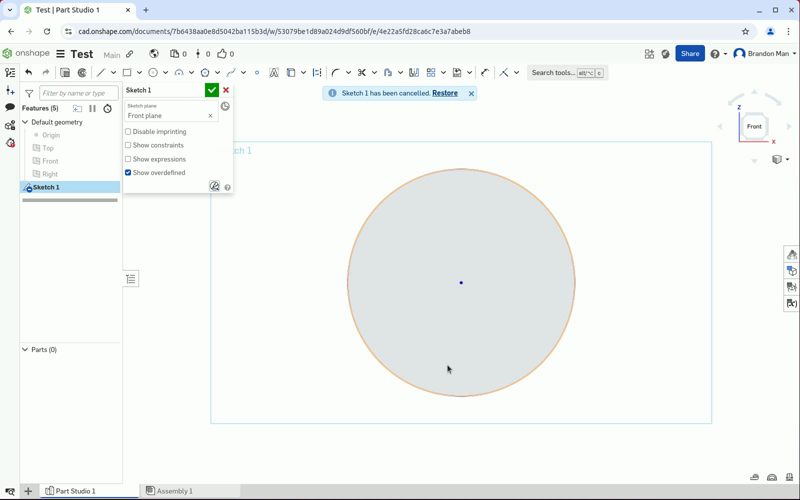
click(447, 364)
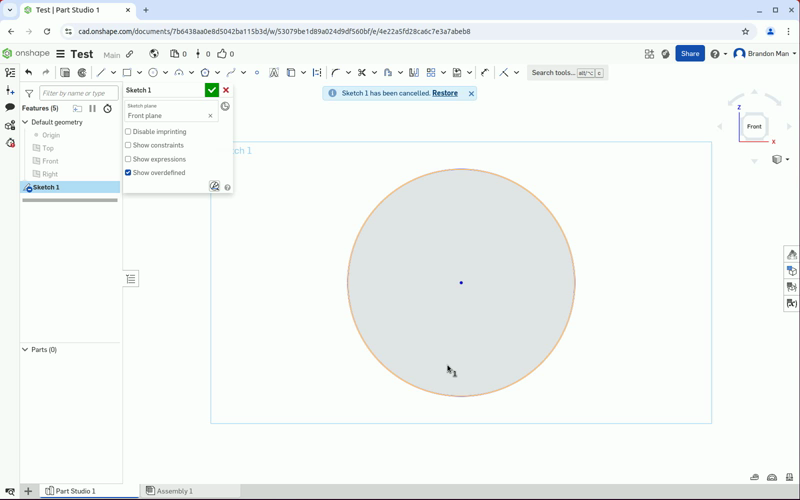
mouse_move(73, 352)
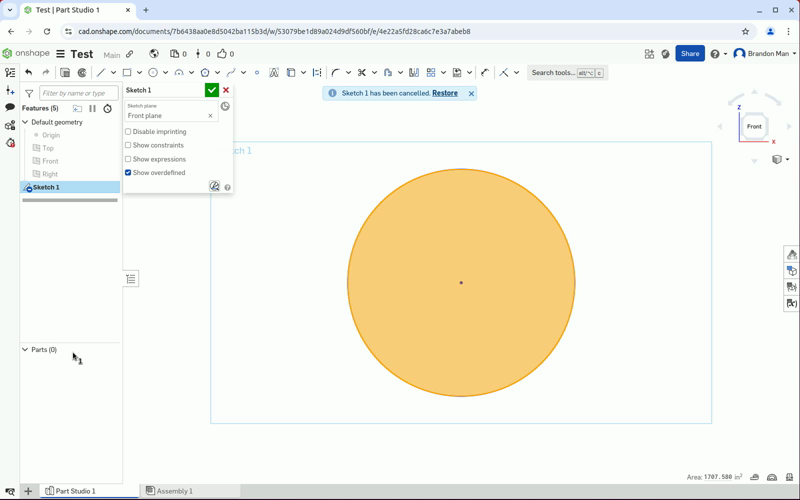
key(shift+y)
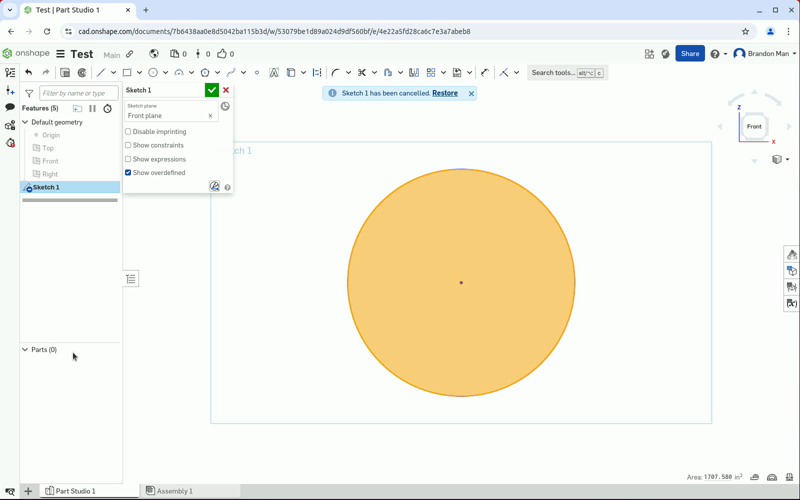
key(shift+e)
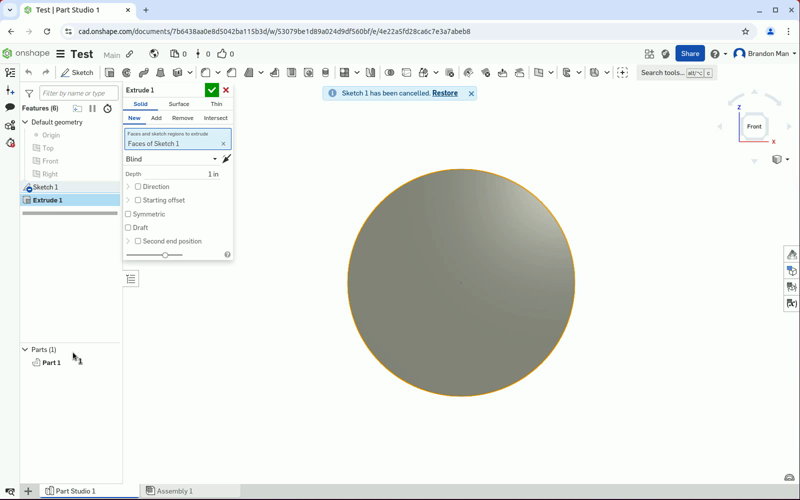
mouse_move(143, 106)
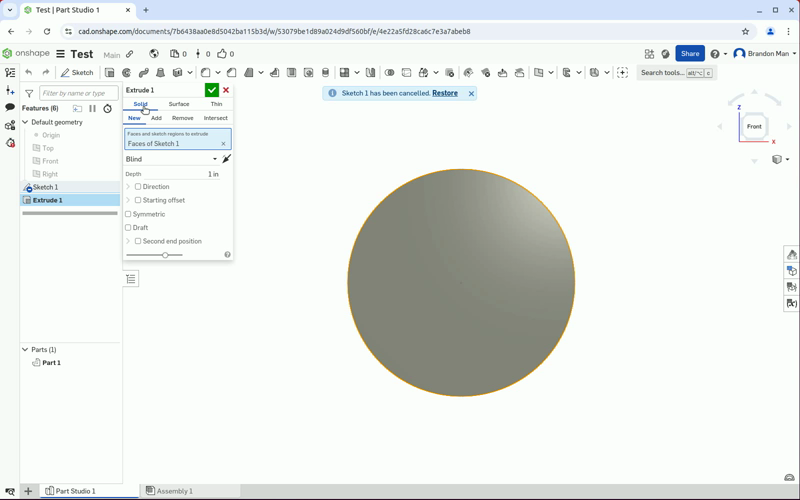
click(143, 106)
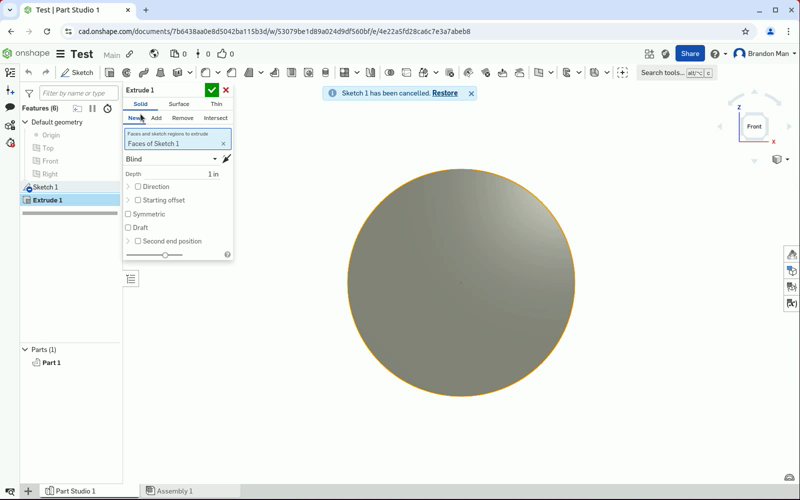
mouse_move(137, 120)
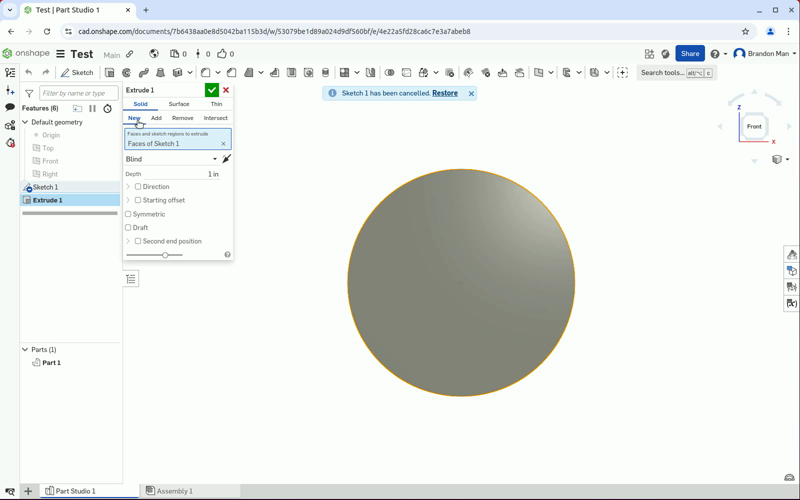
click(137, 120)
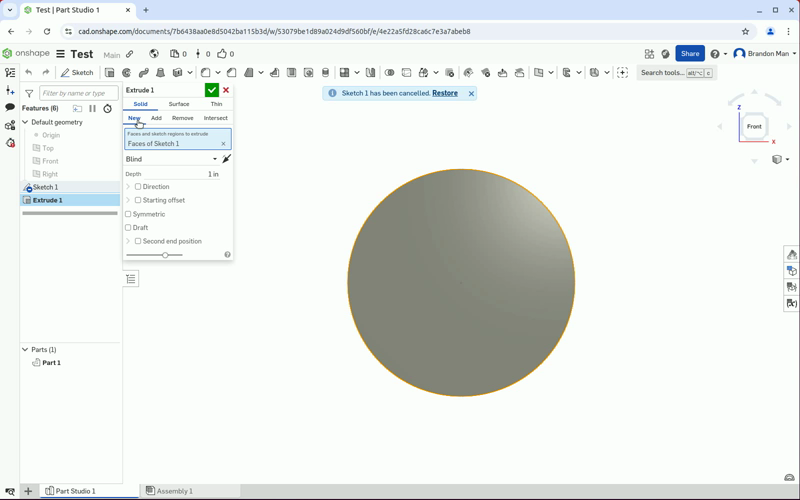
key(tab, 4)
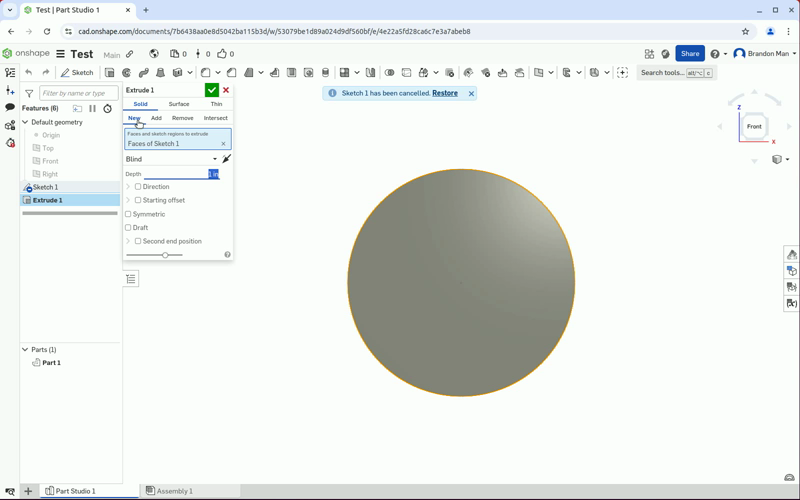
text(12.036)
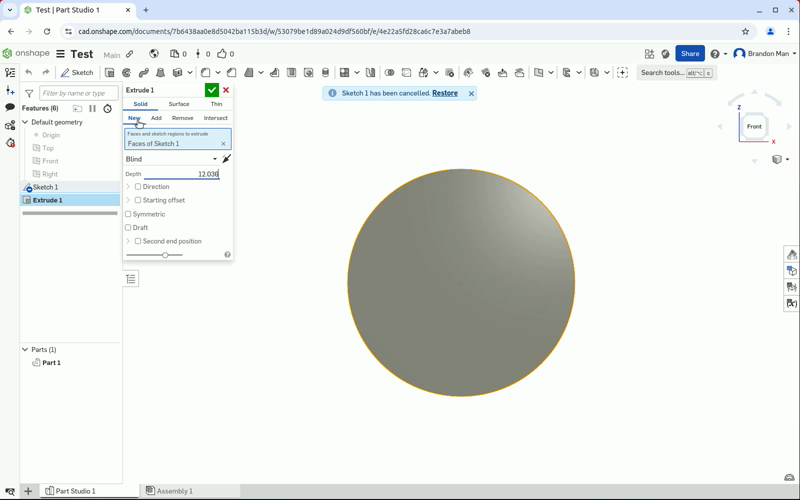
key(tab, 3)
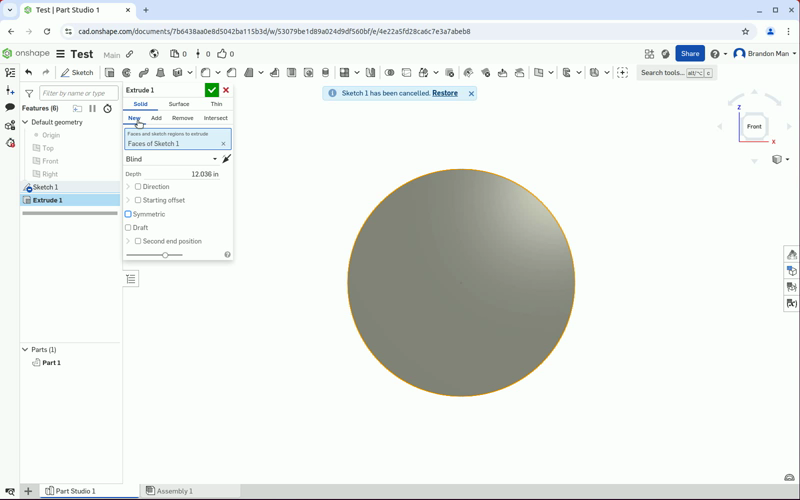
key(space)
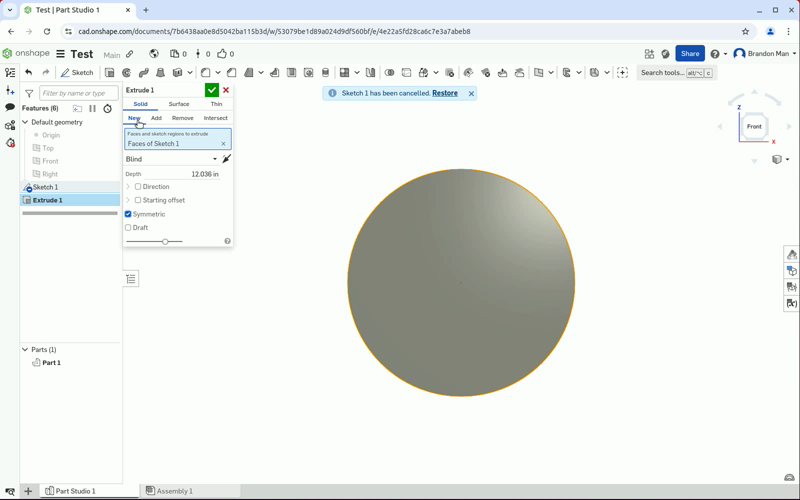
key(enter)
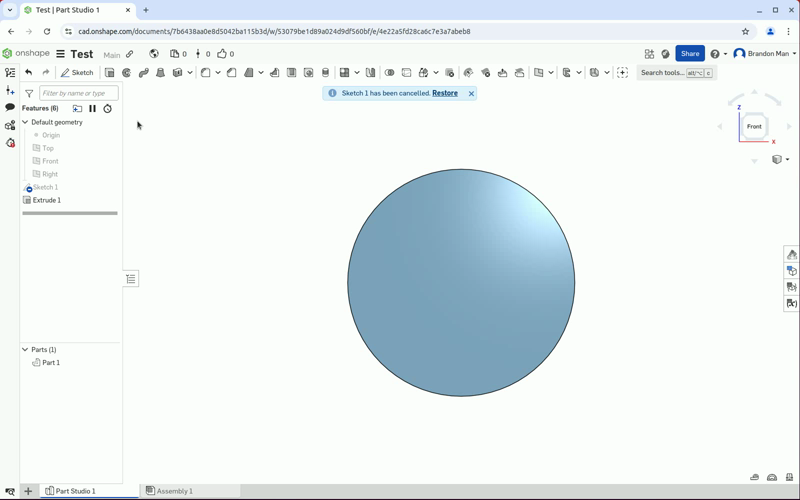
key(shift+h)
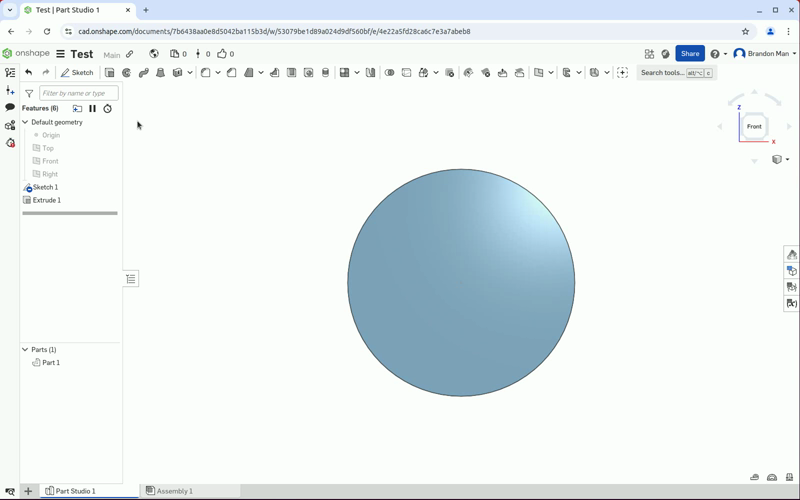
key(shift+h)
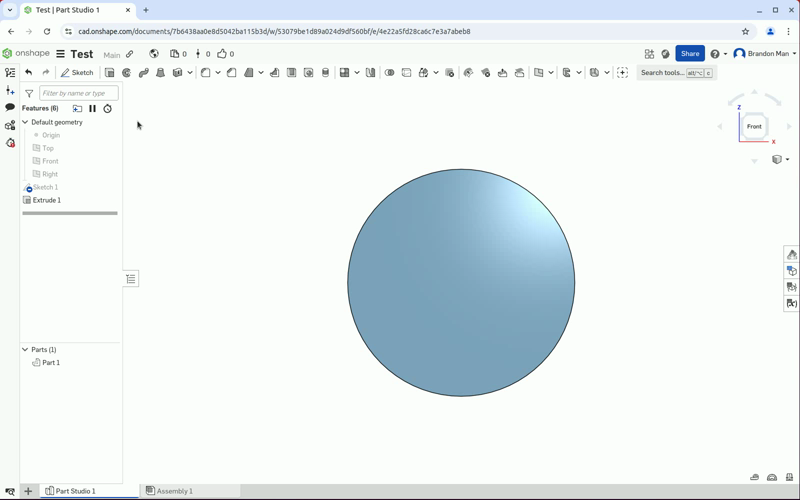
mouse_move(73, 189)
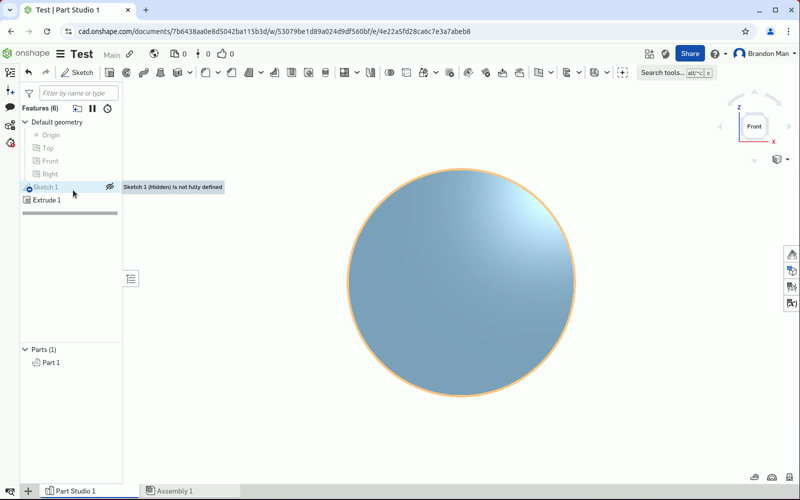
click(73, 189)
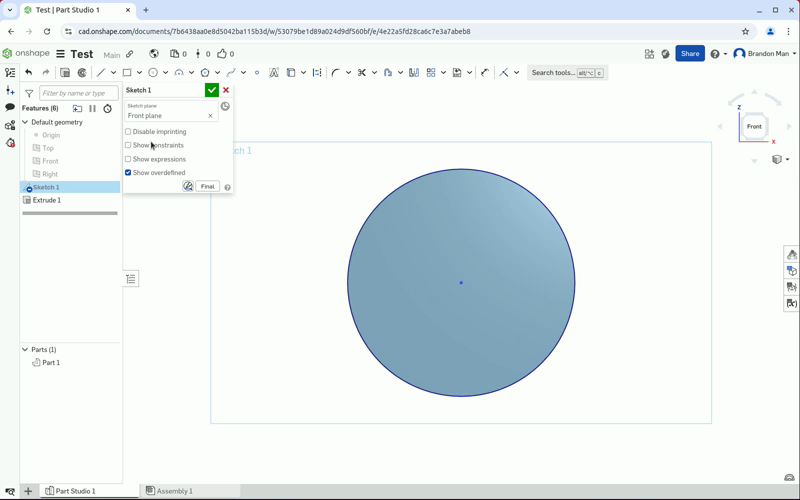
mouse_move(229, 92)
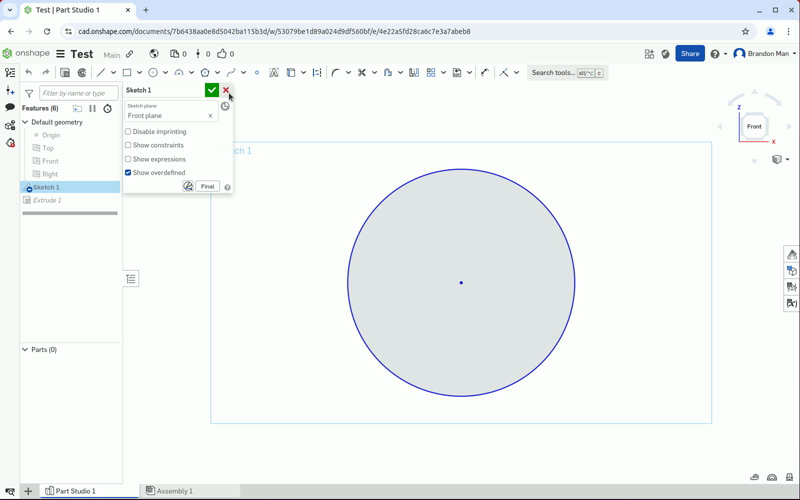
click(229, 92)
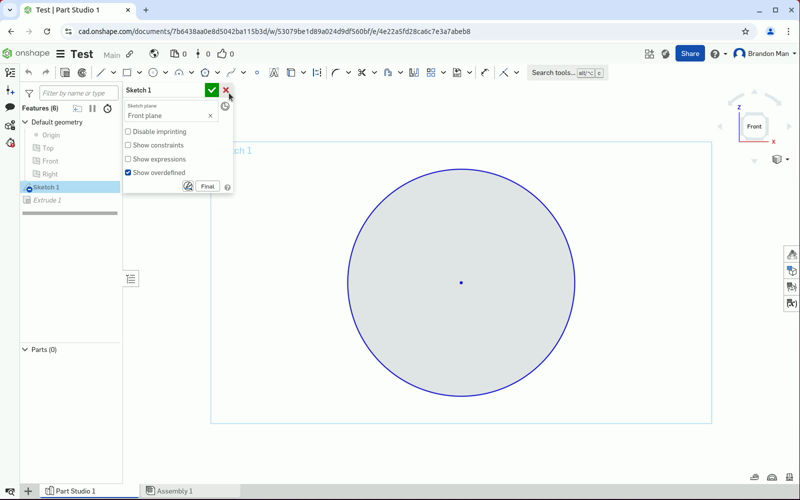
key(shift+s)
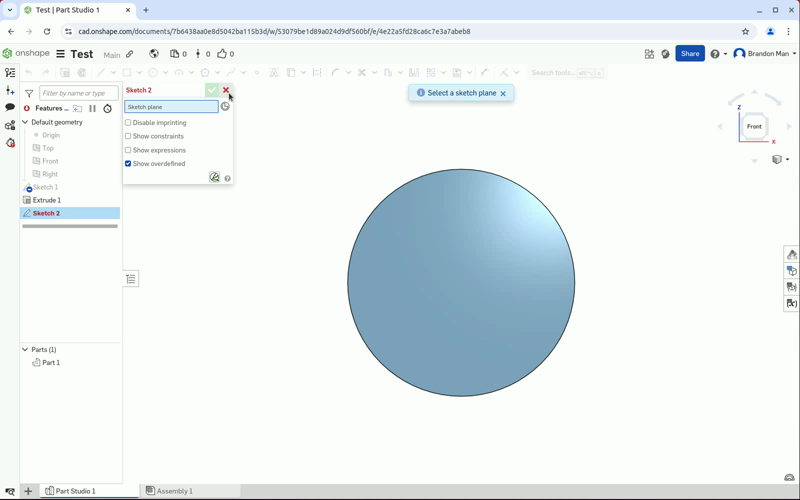
mouse_move(73, 163)
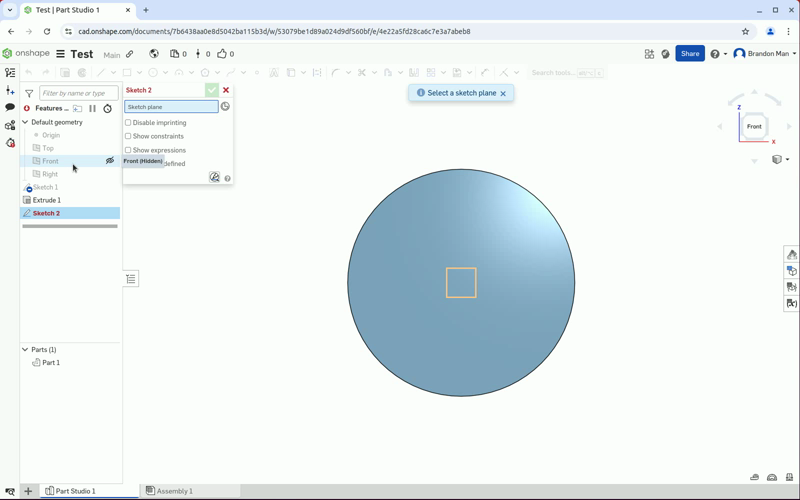
click(73, 163)
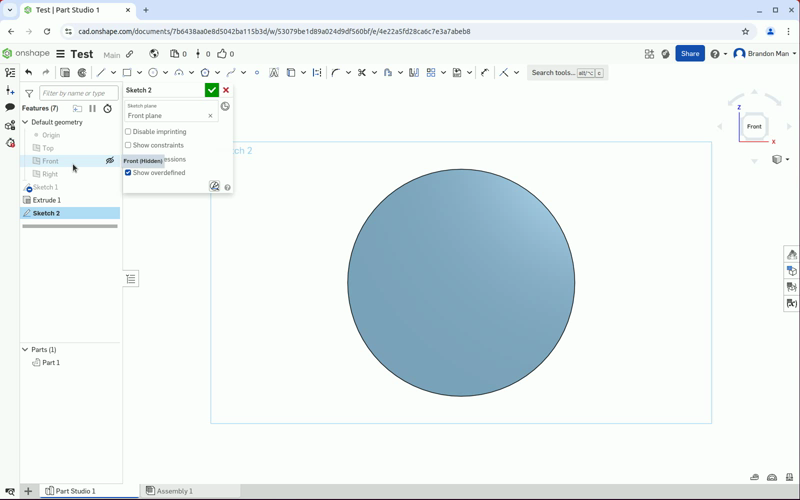
mouse_move(73, 352)
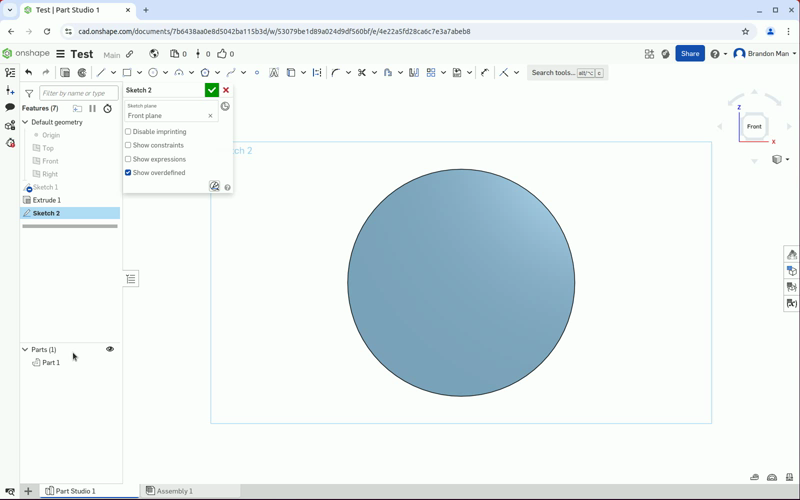
key(y)
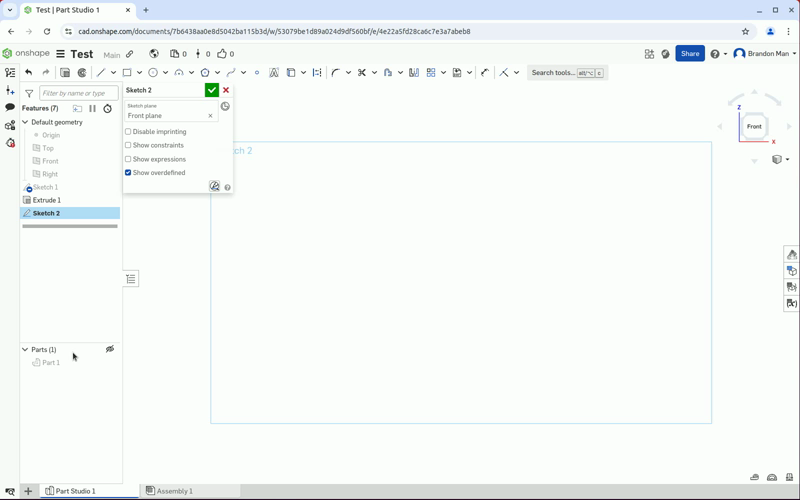
key(l)
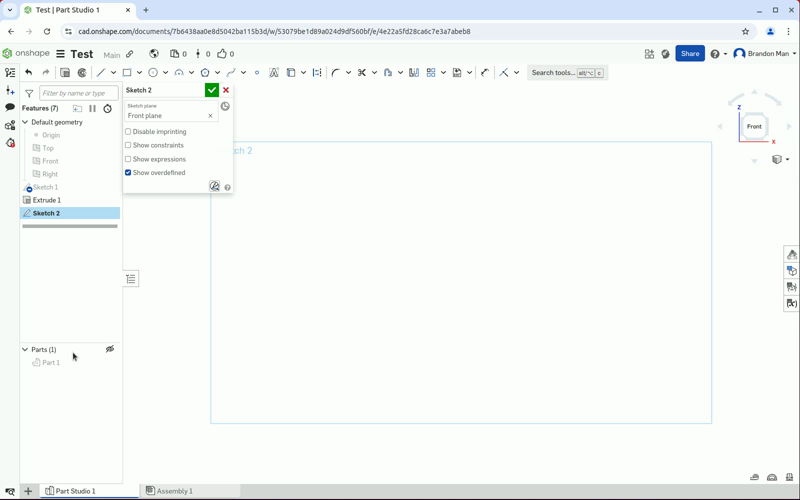
key_down(shift)
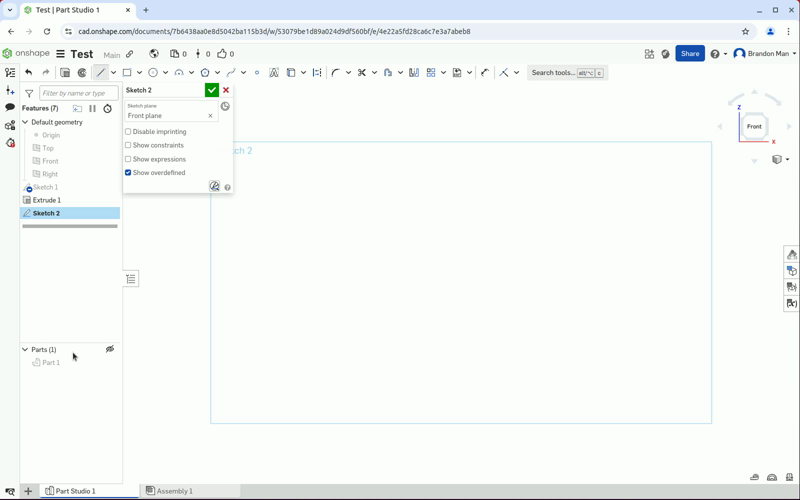
mouse_move(426, 303)
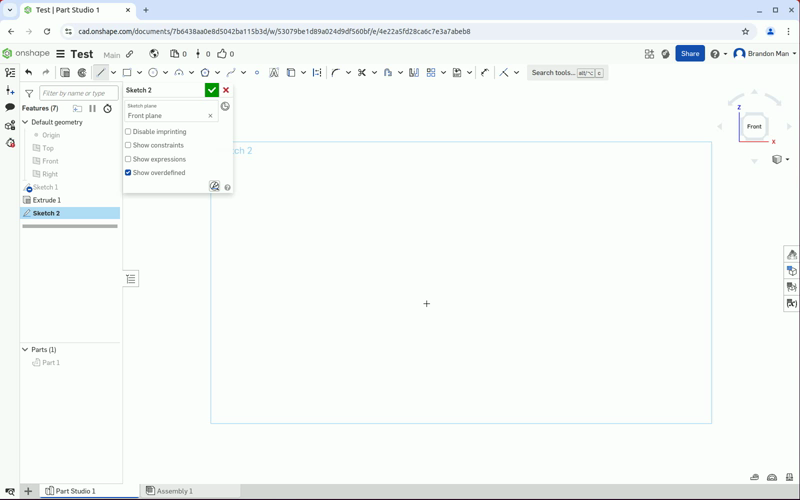
click(426, 303)
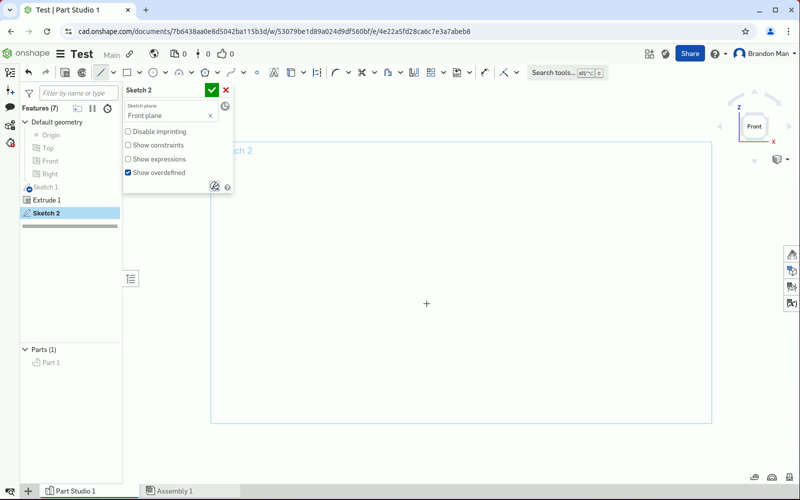
key_up(shift)
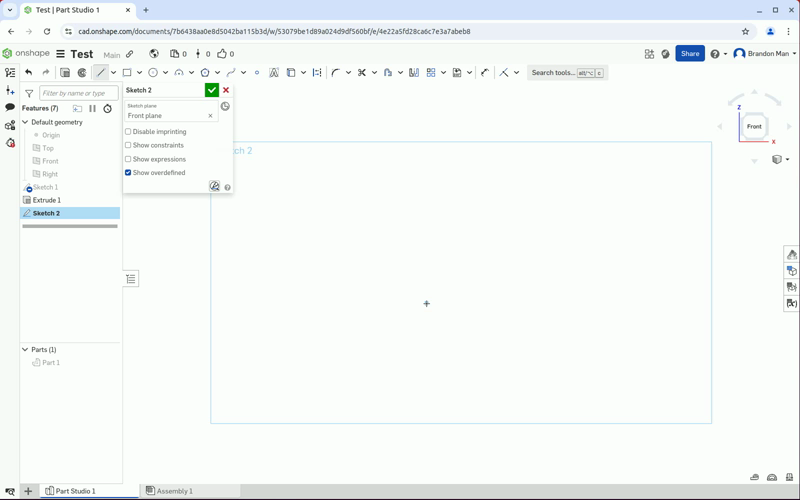
key_down(shift)
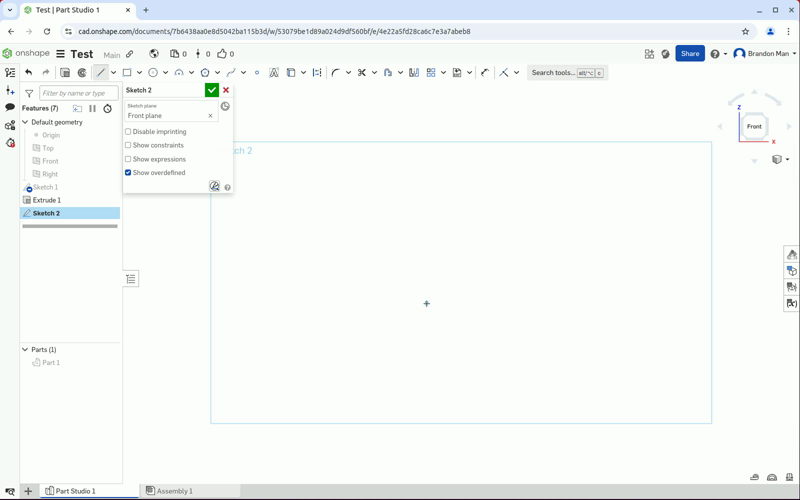
mouse_move(456, 303)
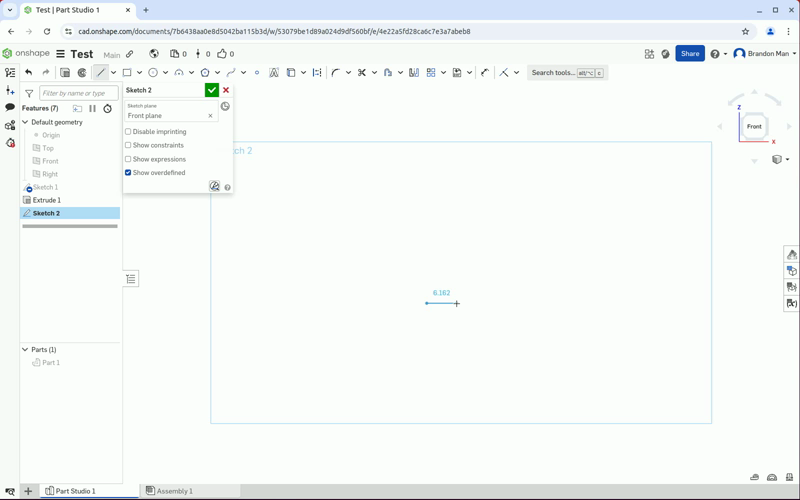
mouse_move(460, 321)
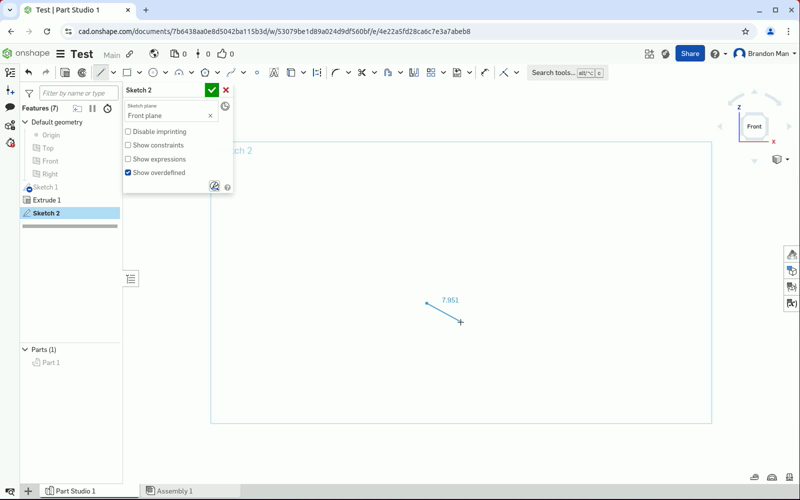
click(460, 321)
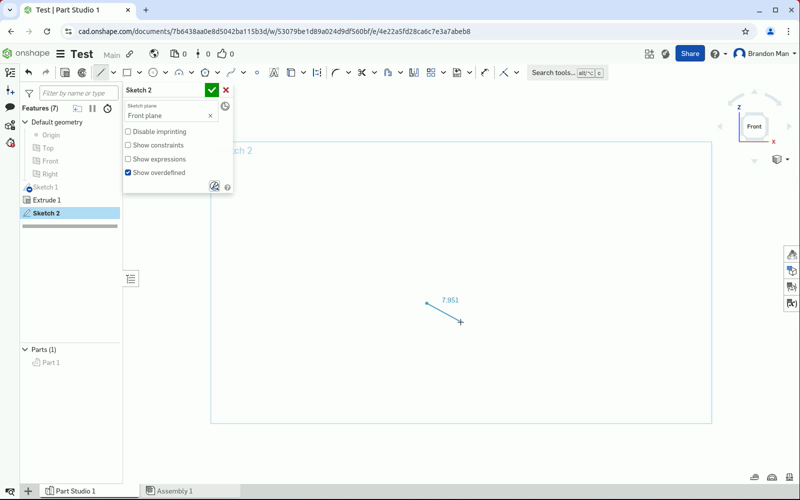
key_up(shift)
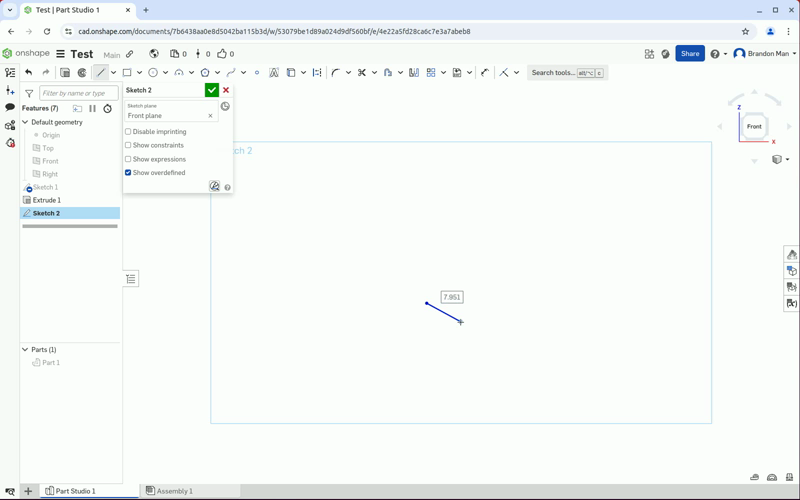
key_down(shift)
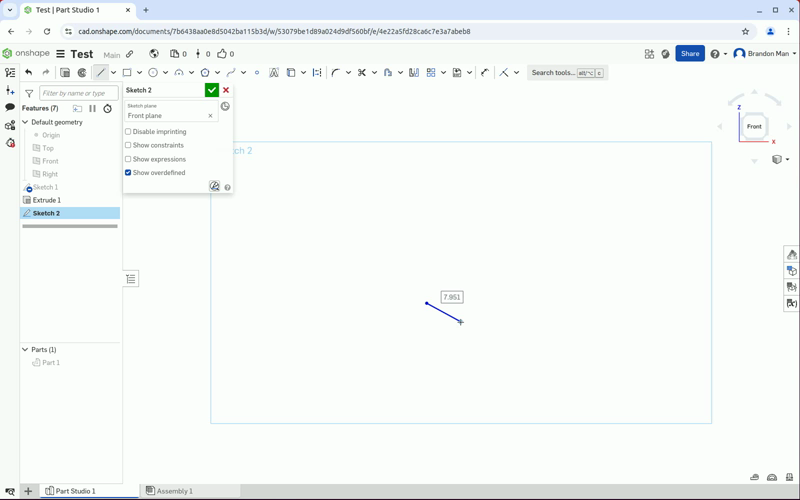
mouse_move(490, 321)
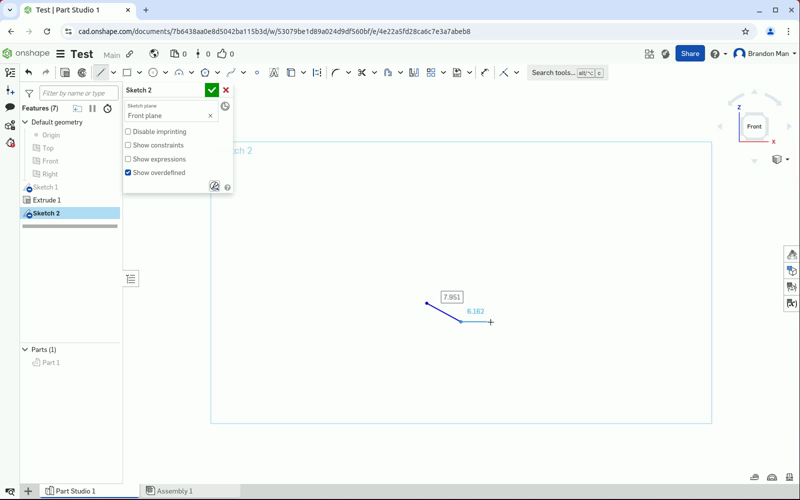
mouse_move(494, 303)
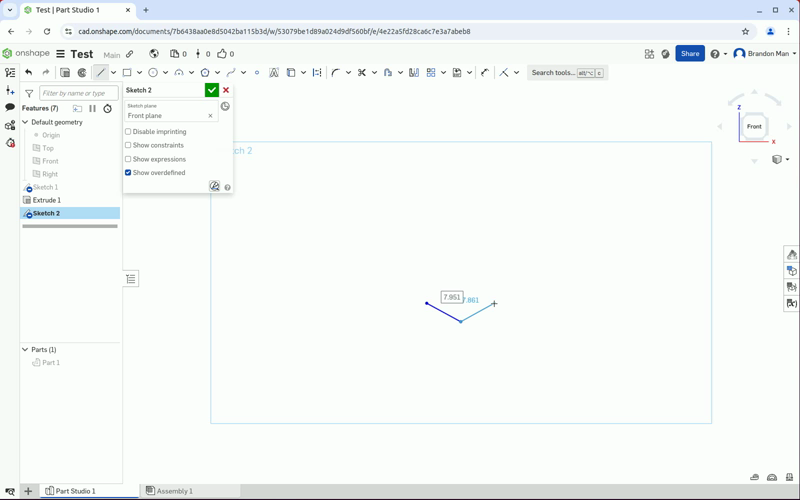
click(494, 303)
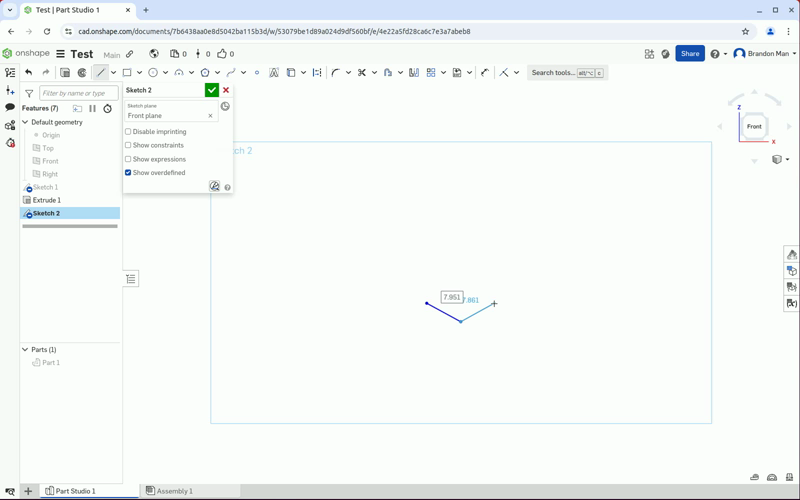
key_up(shift)
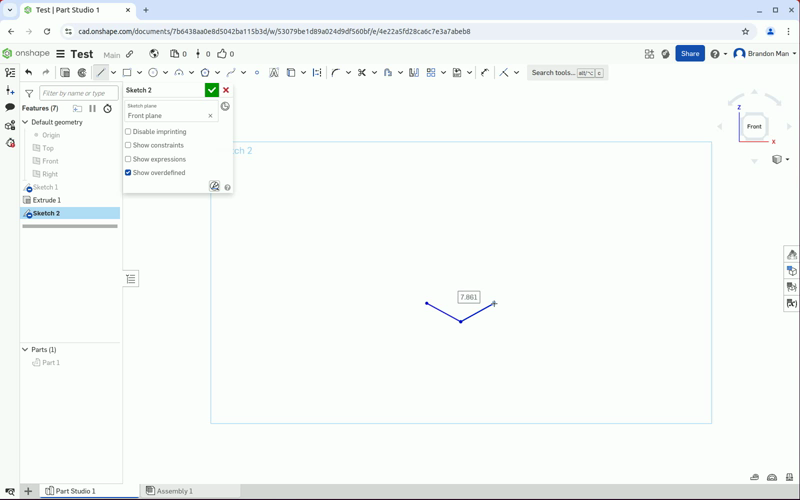
key_down(shift)
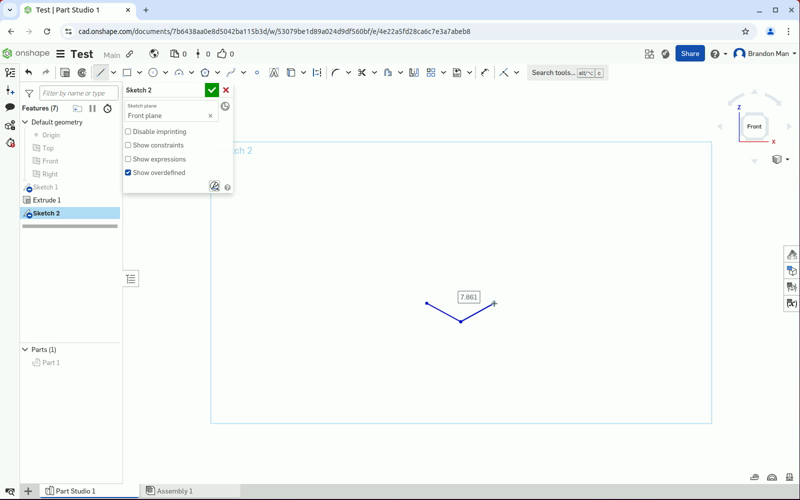
mouse_move(524, 303)
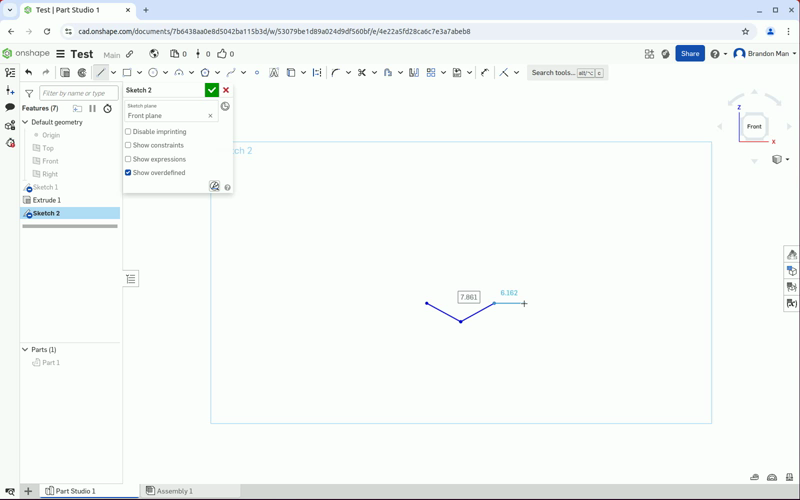
mouse_move(494, 264)
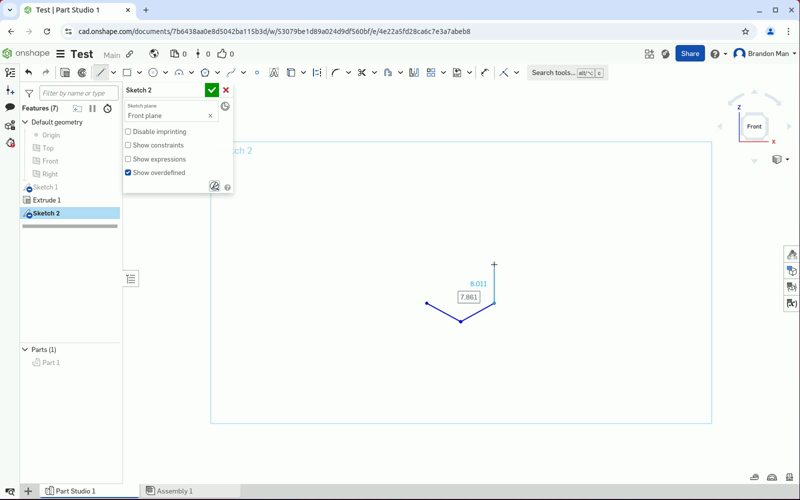
click(494, 264)
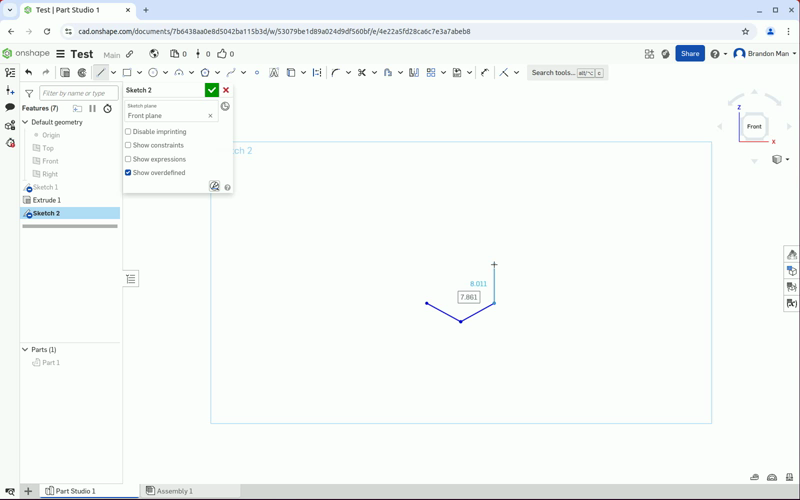
key_up(shift)
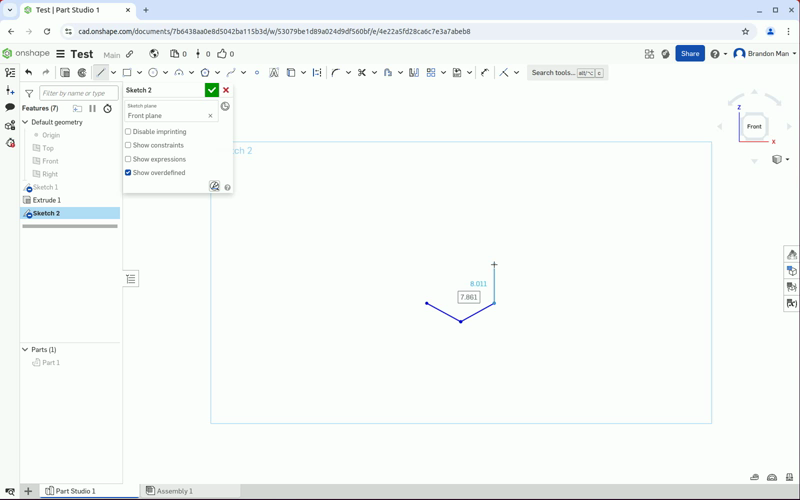
key_down(shift)
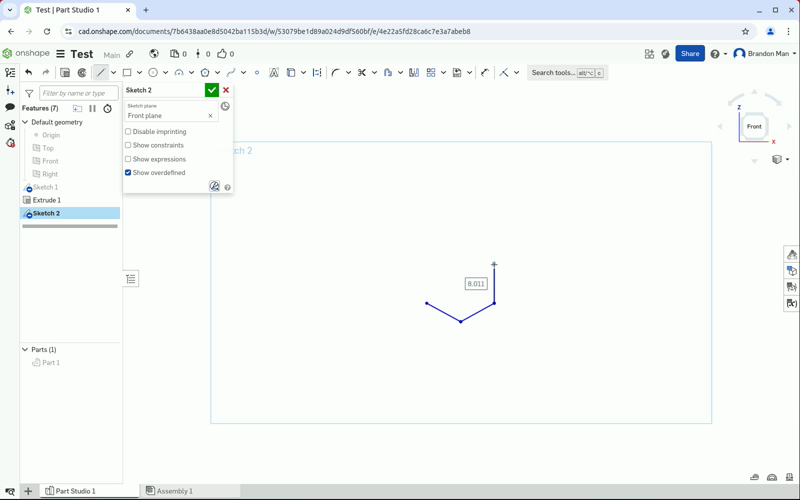
mouse_move(524, 264)
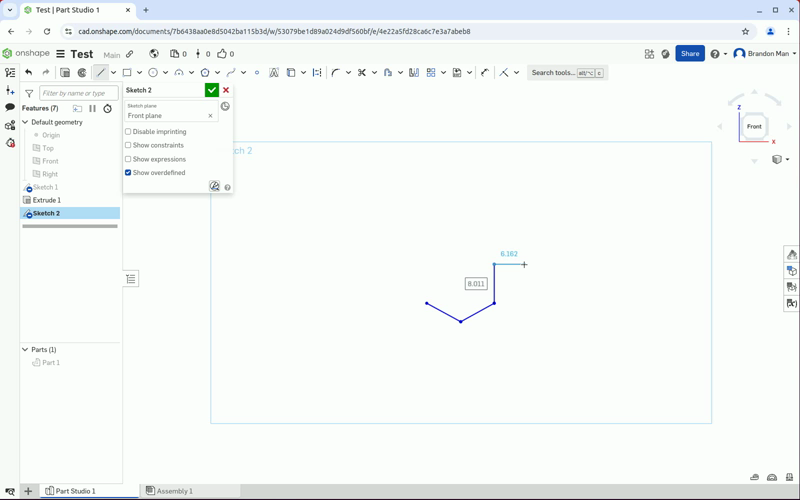
mouse_move(460, 244)
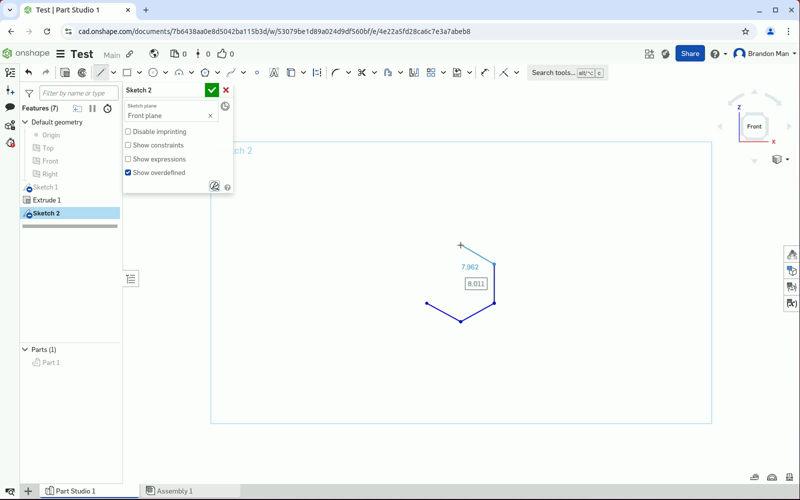
click(460, 244)
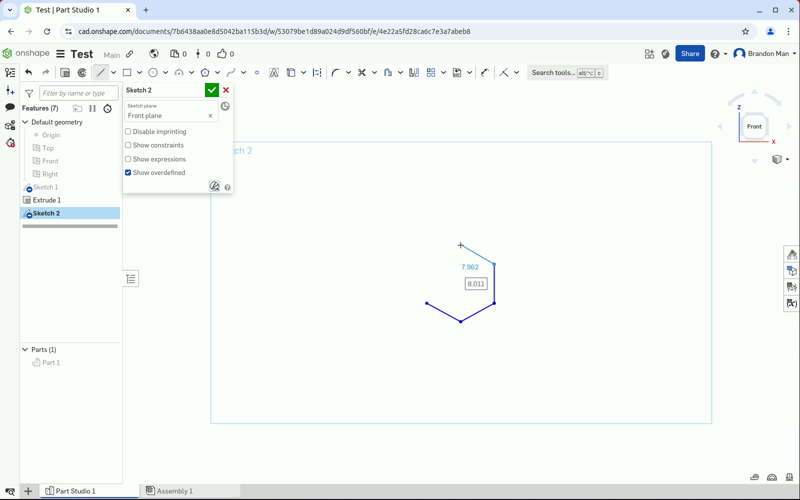
key_up(shift)
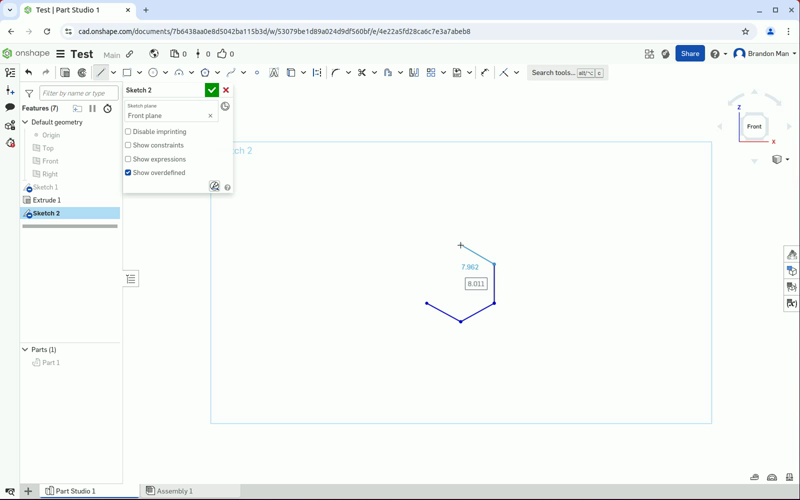
key_down(shift)
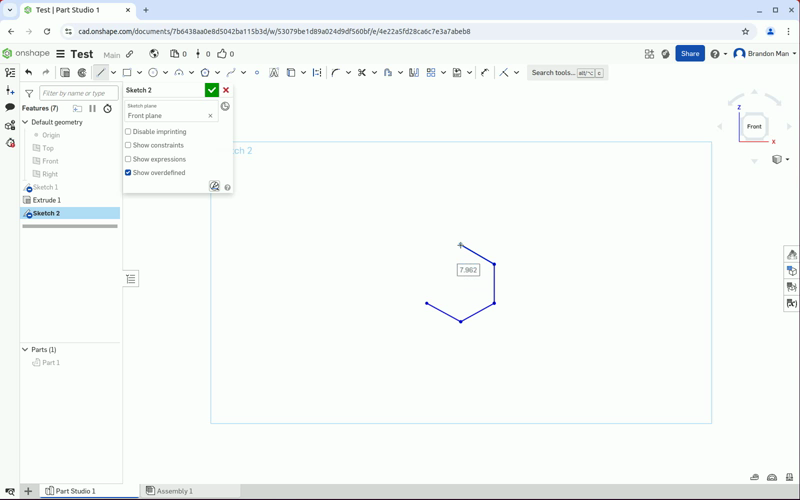
mouse_move(490, 244)
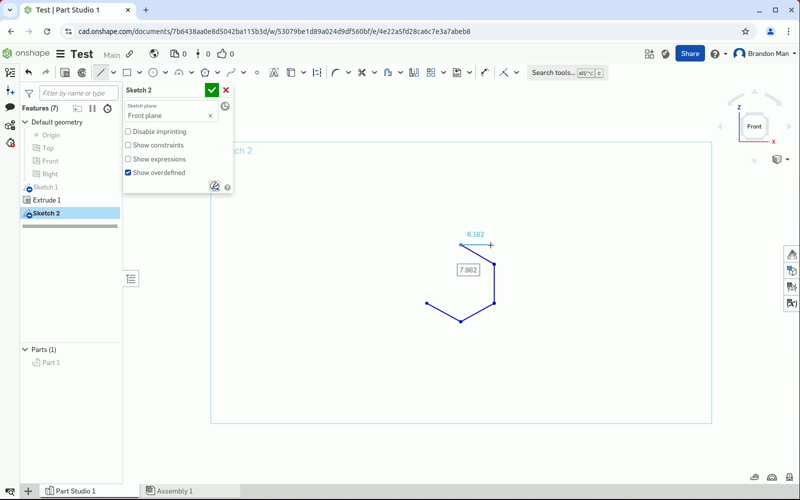
mouse_move(426, 264)
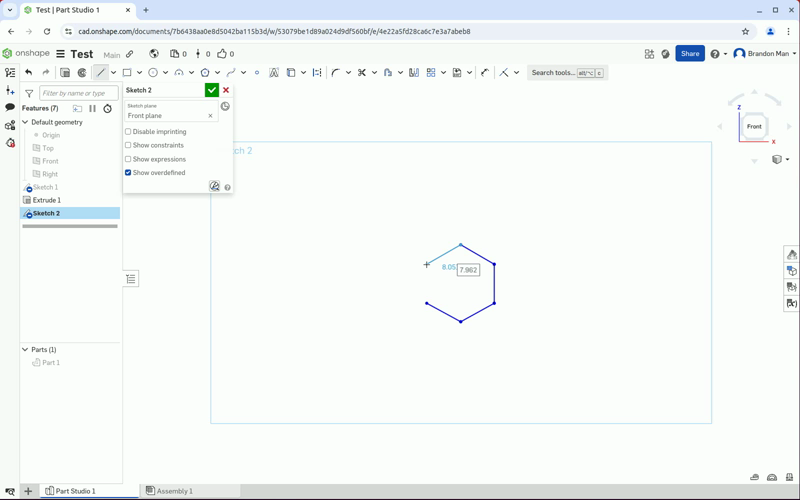
click(426, 264)
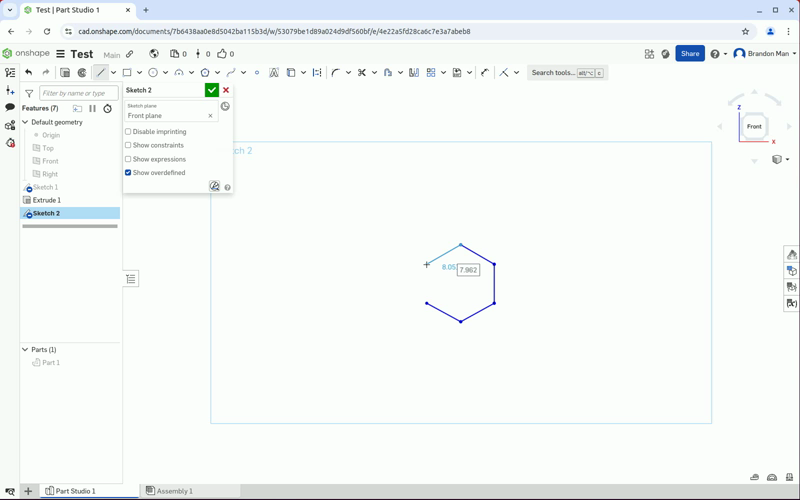
key_up(shift)
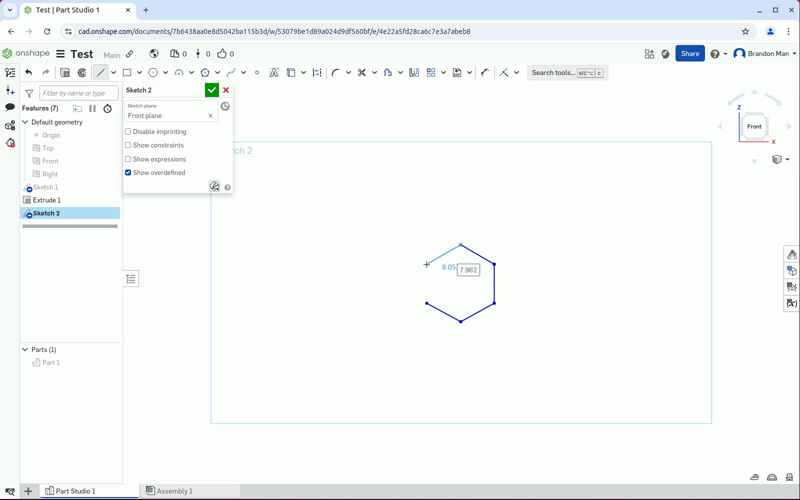
mouse_move(456, 264)
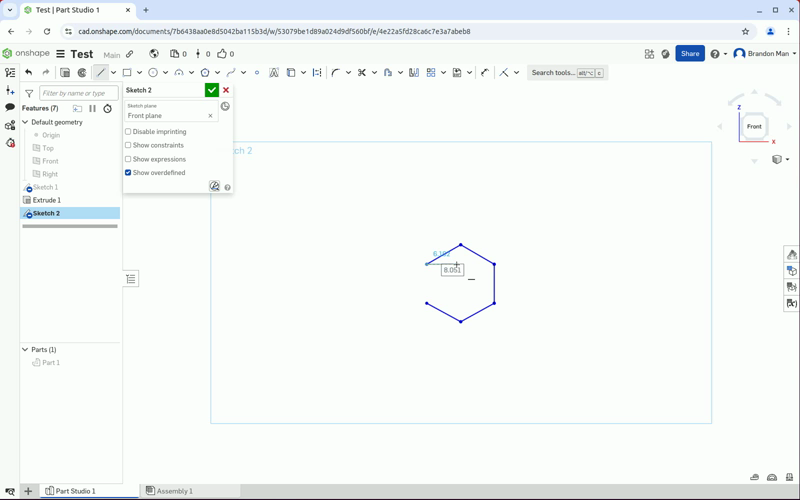
key_down(shift)
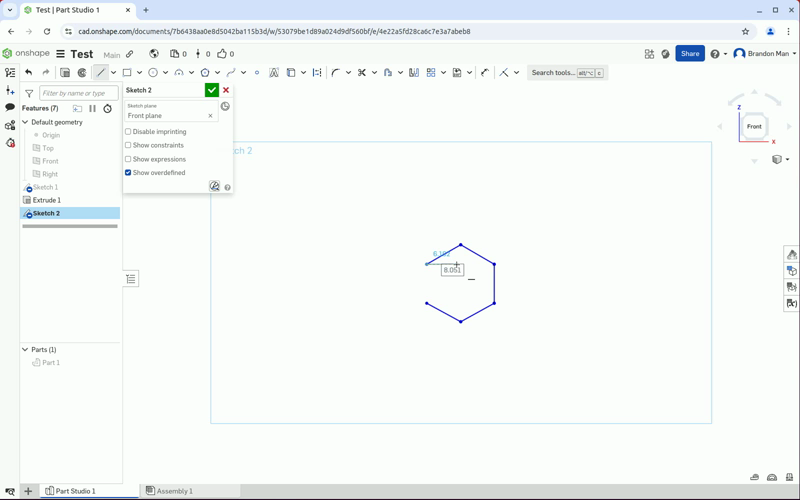
mouse_move(426, 303)
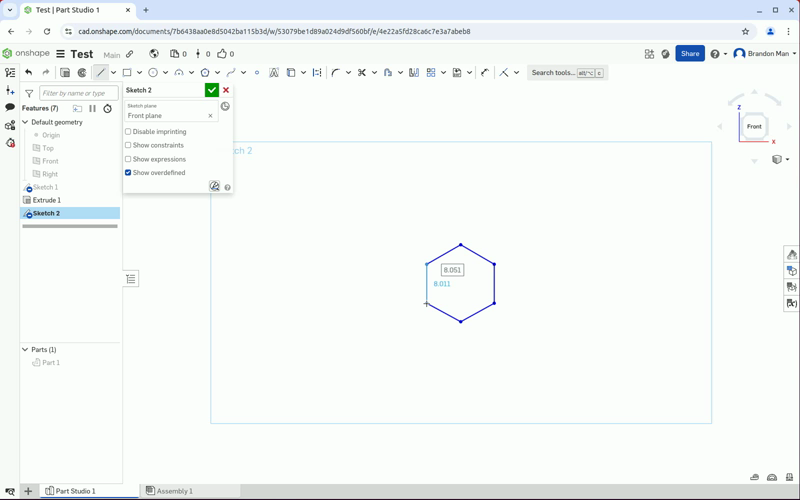
key_up(shift)
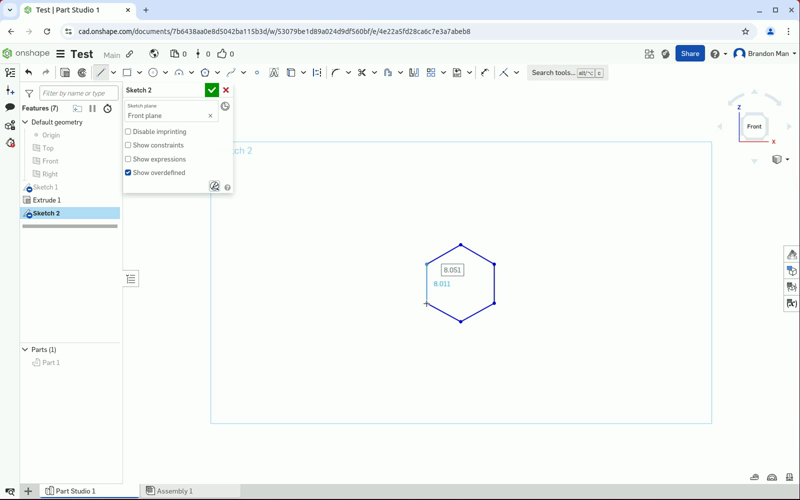
click(426, 303)
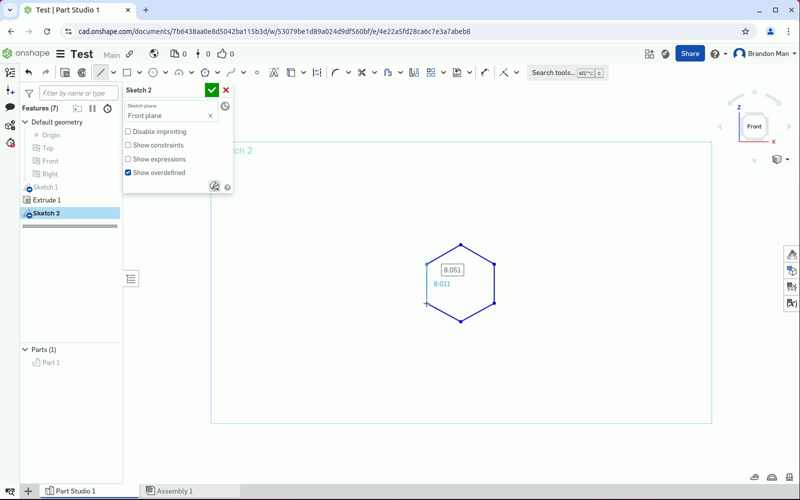
key(esc)
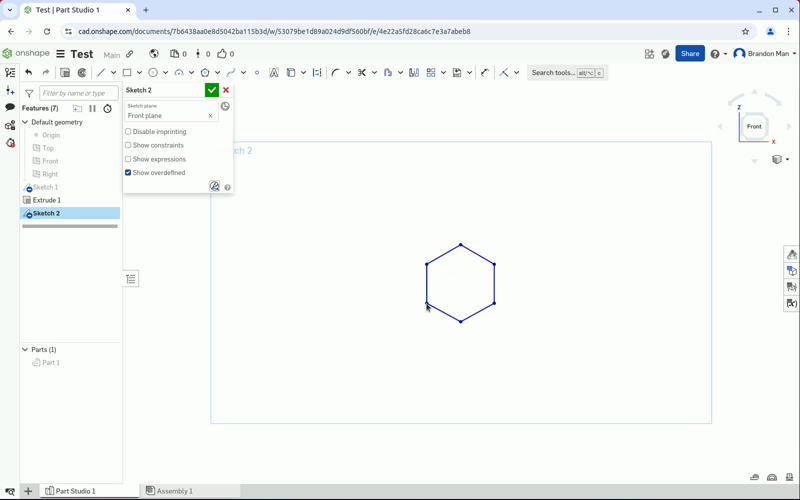
mouse_move(474, 294)
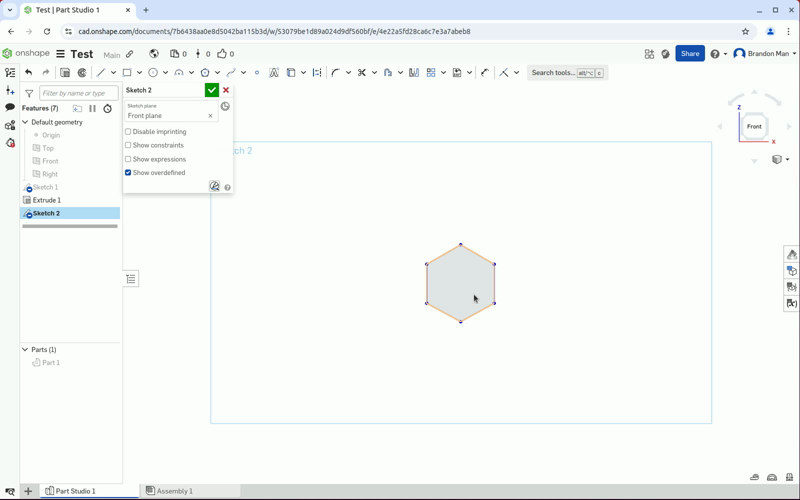
click(474, 294)
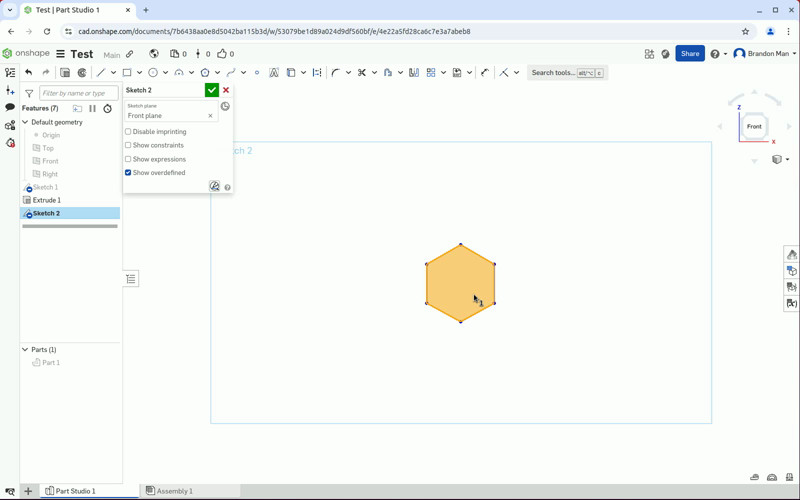
mouse_move(73, 352)
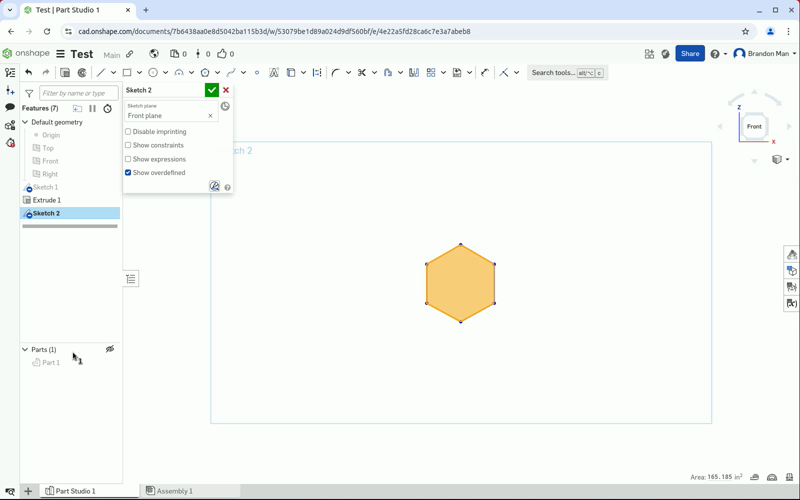
key(shift+y)
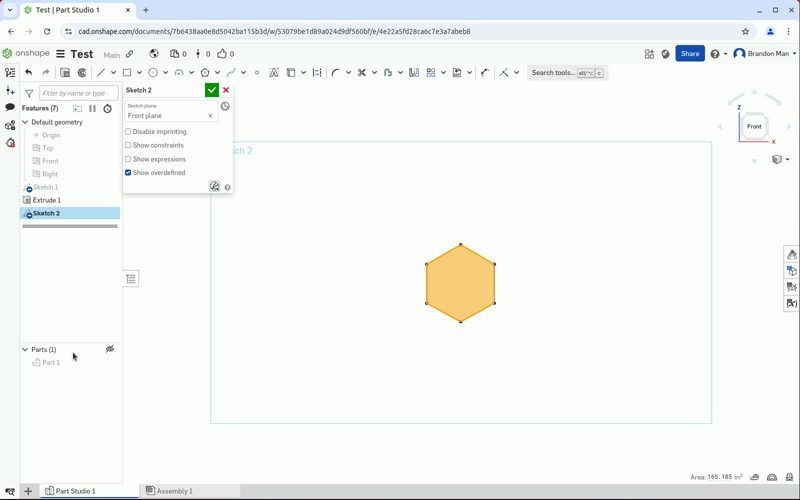
key(shift+e)
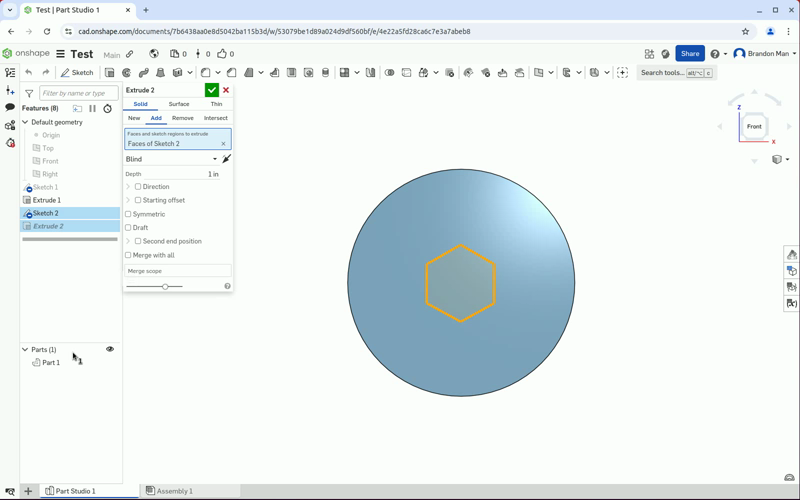
mouse_move(143, 106)
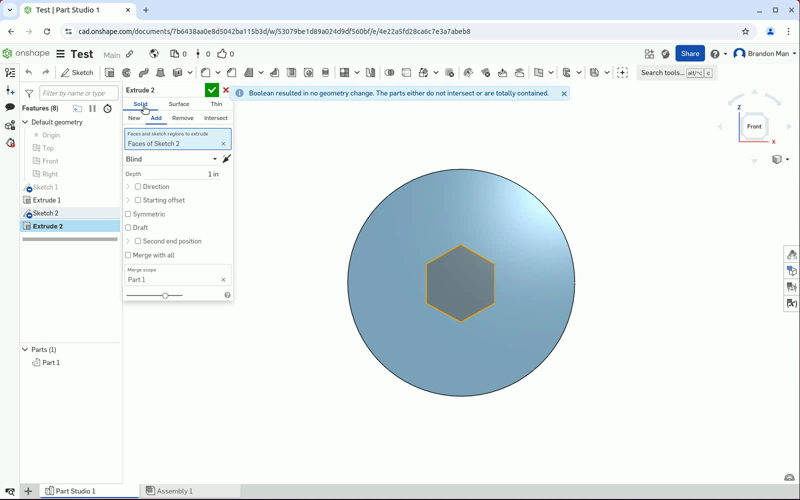
click(143, 106)
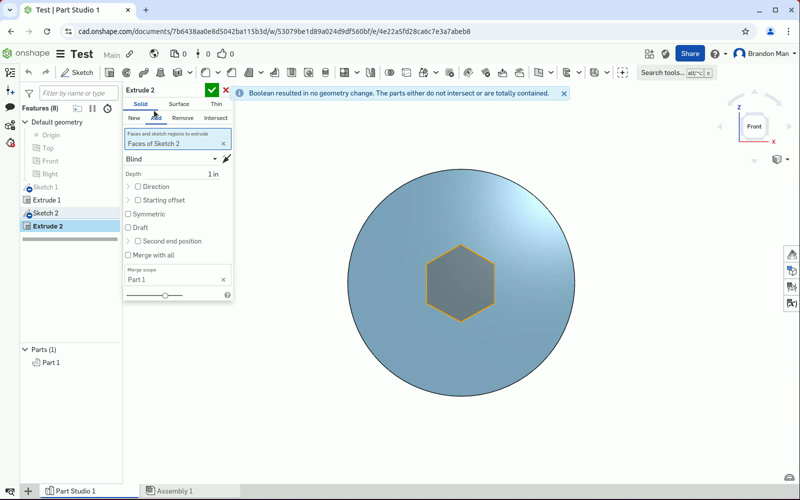
mouse_move(186, 120)
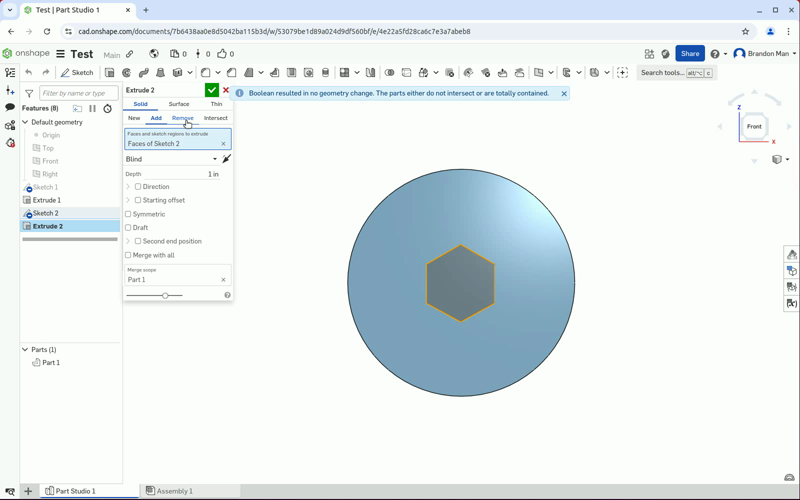
click(186, 120)
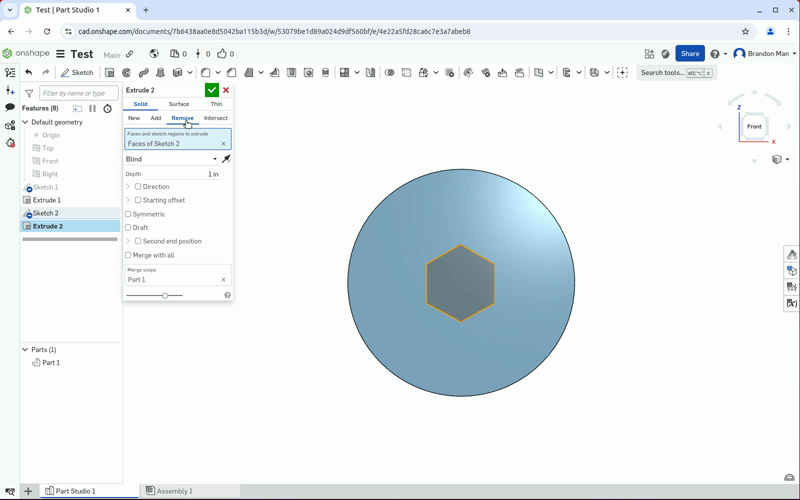
key(tab, 4)
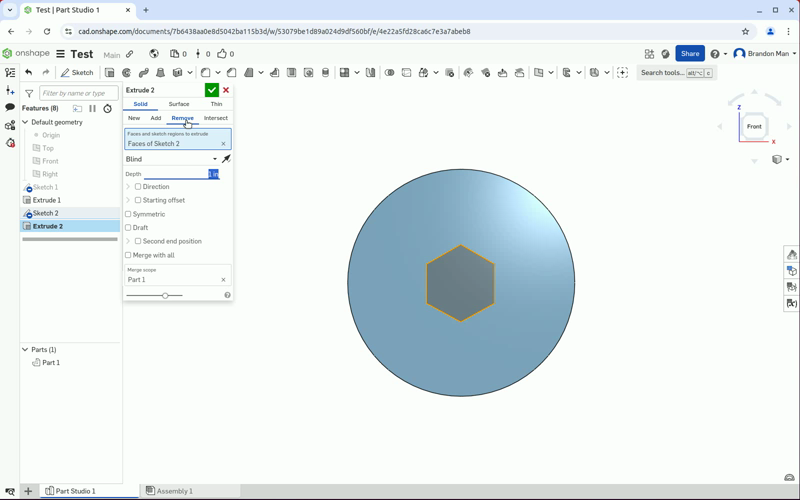
text(12.036)
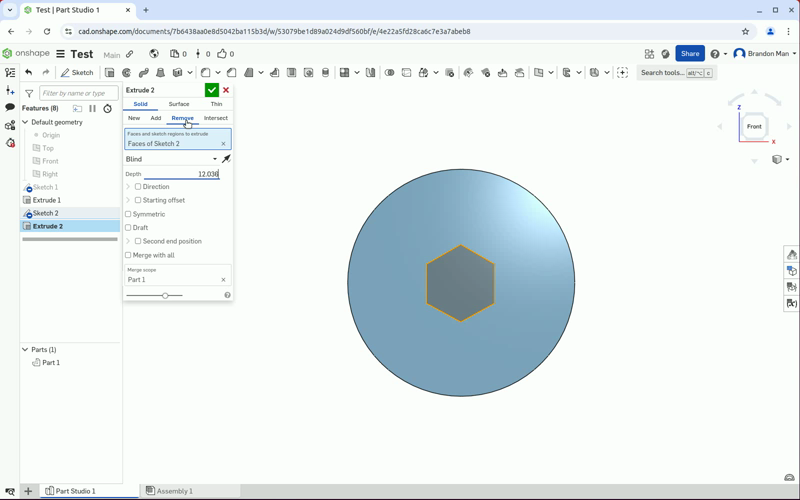
key(tab, 3)
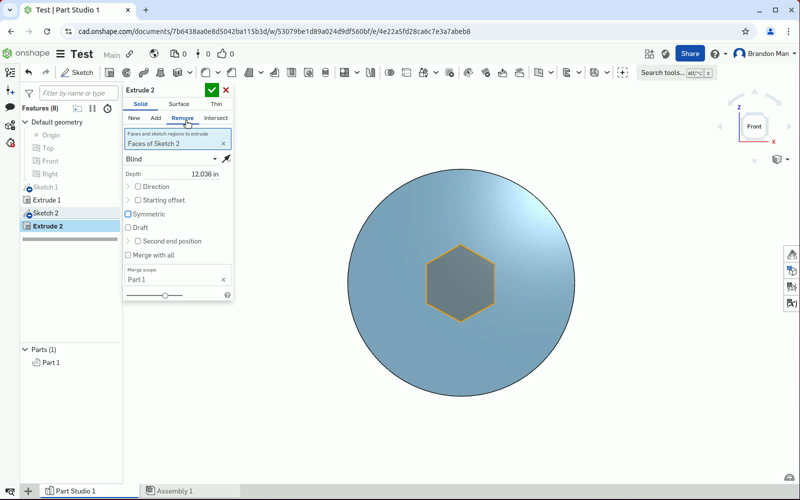
key(space)
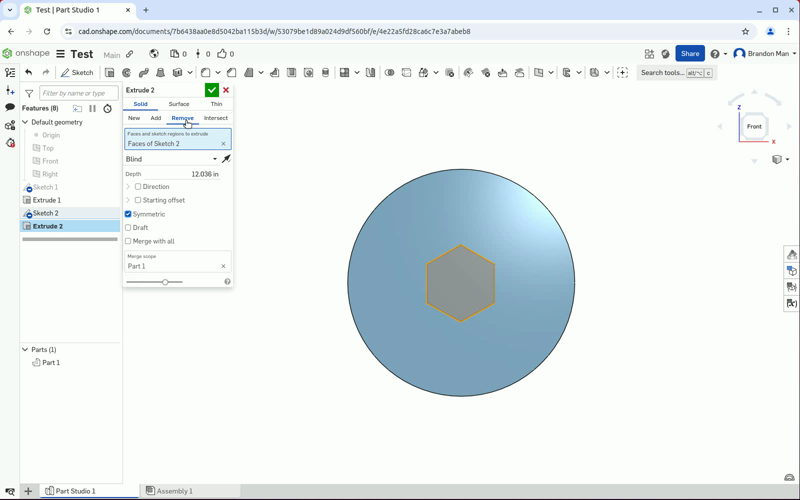
key(tab, 2)
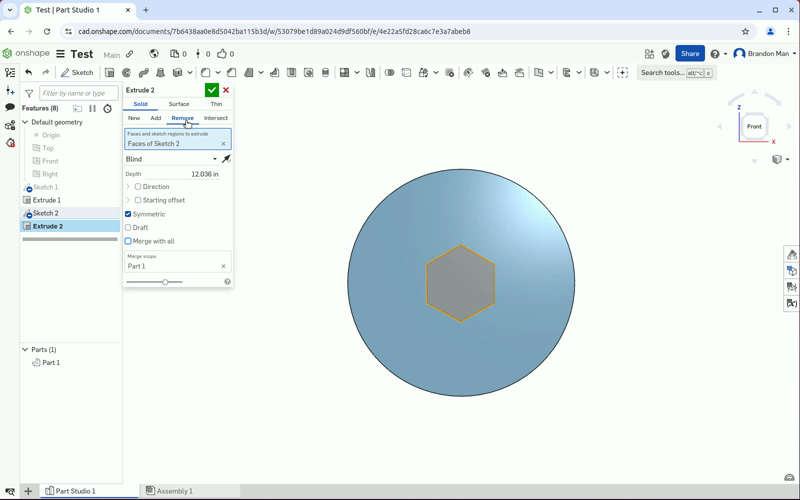
key(space)
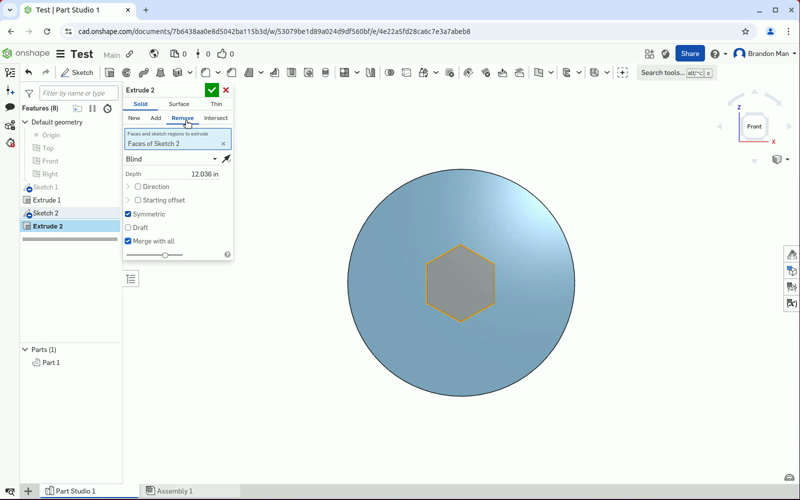
key(enter)
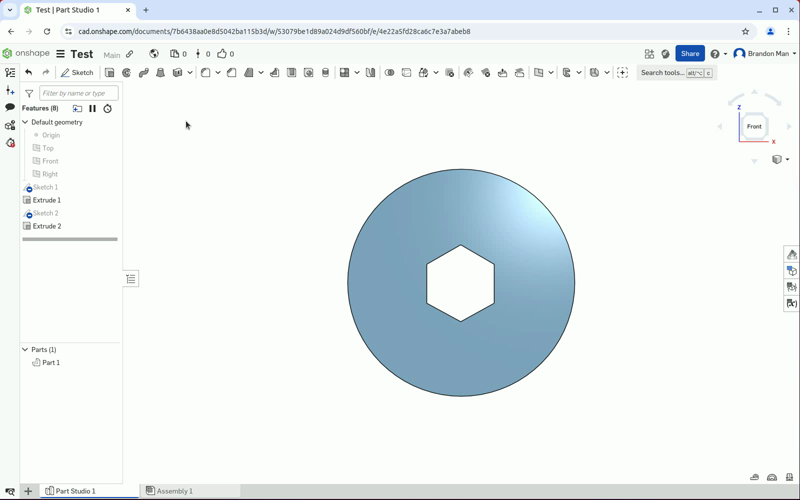
key(shift+h)
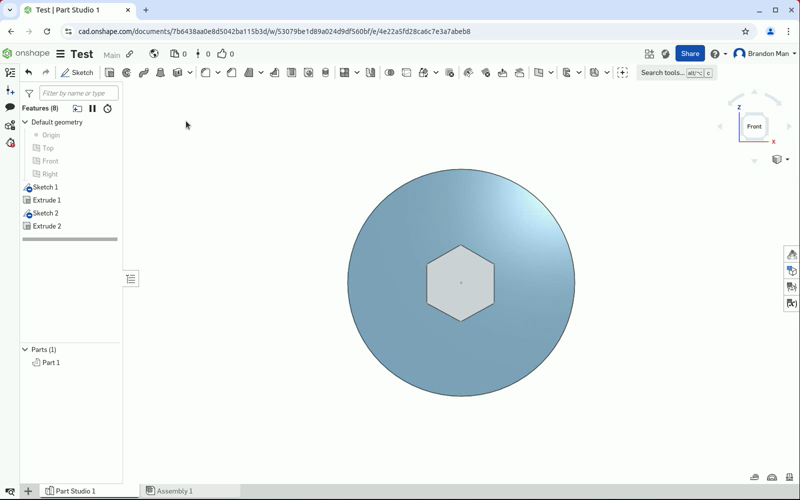
key(shift+h)
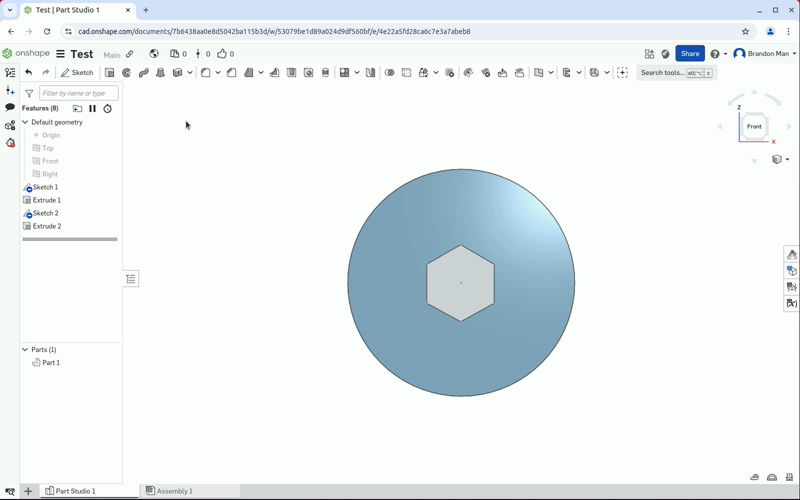
key(shift+7)
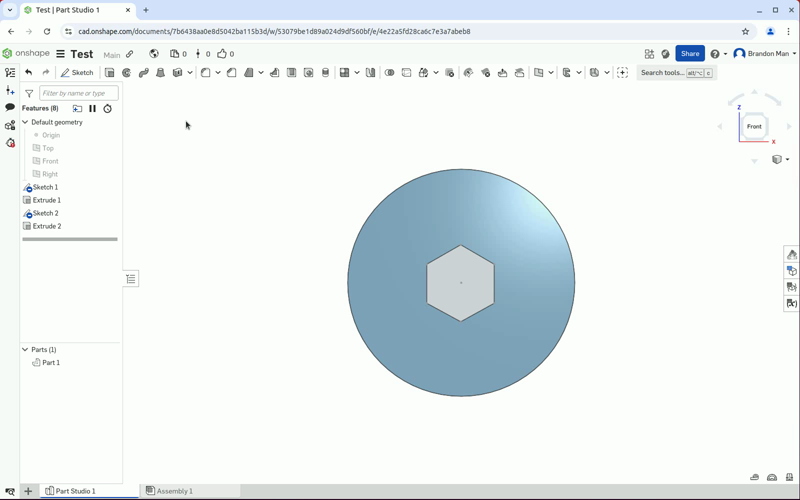
key(left, 2)
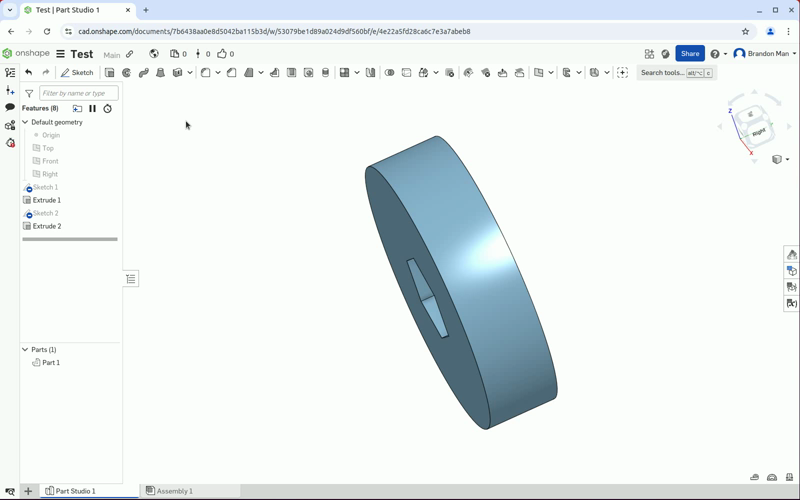
key(down, 2)
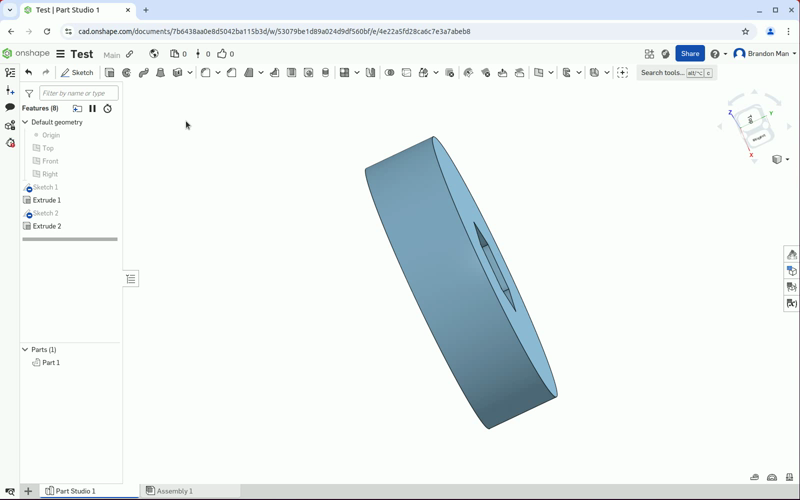
key(up, 2)
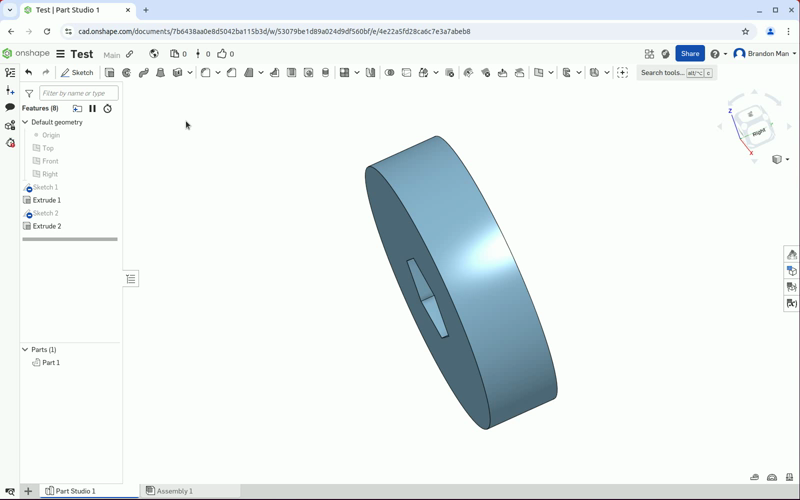
key(right, 2)
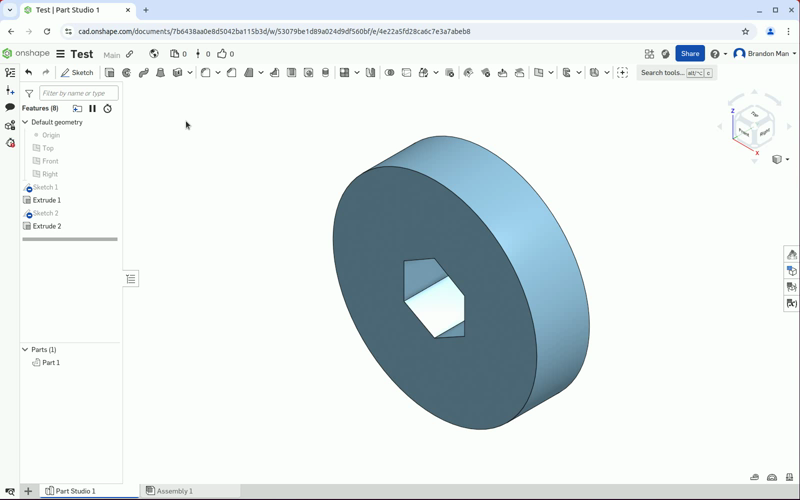
mouse_move(73, 189)
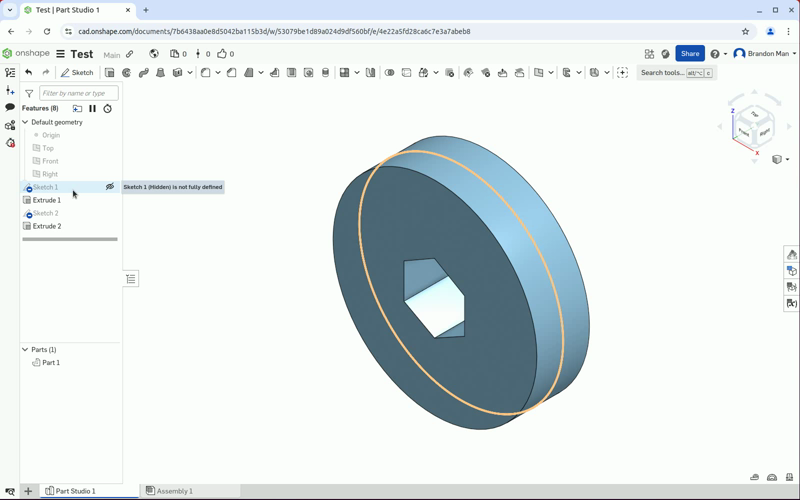
click(73, 189)